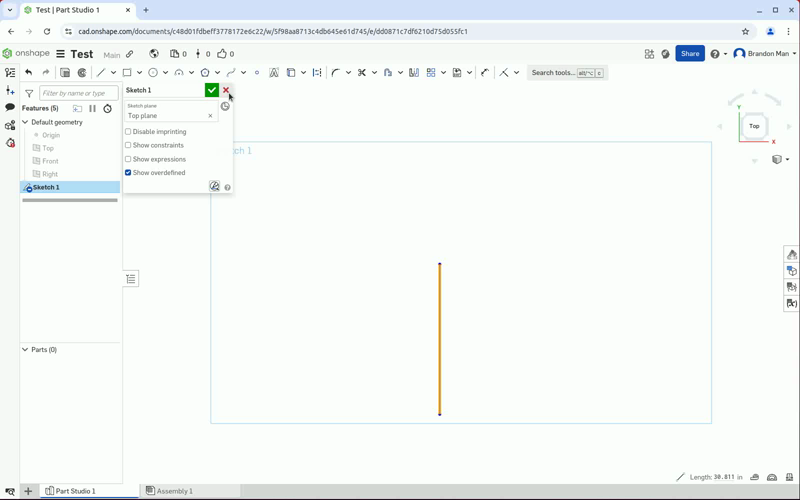
key(shift+h)
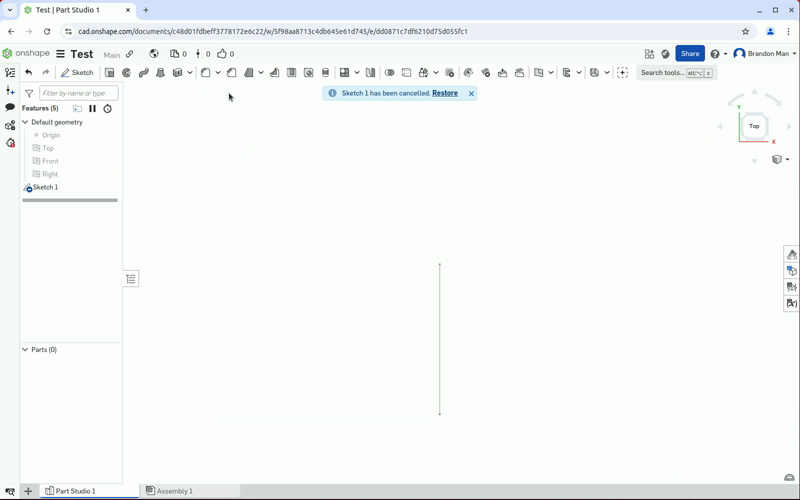
key(shift+s)
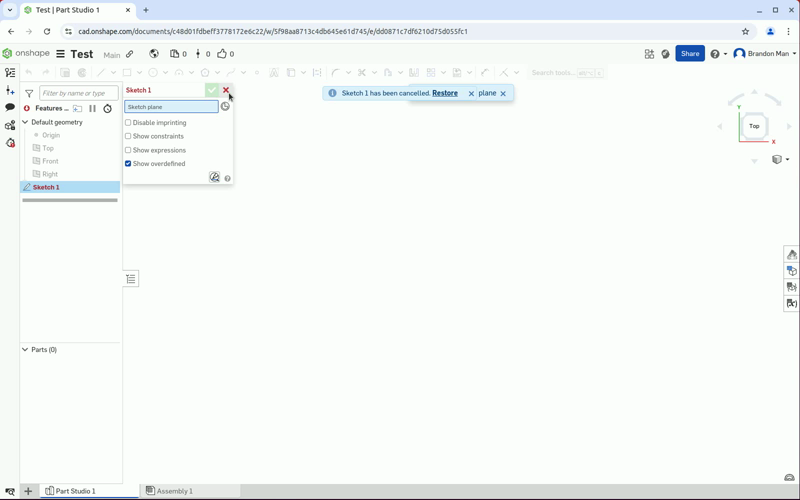
mouse_move(73, 150)
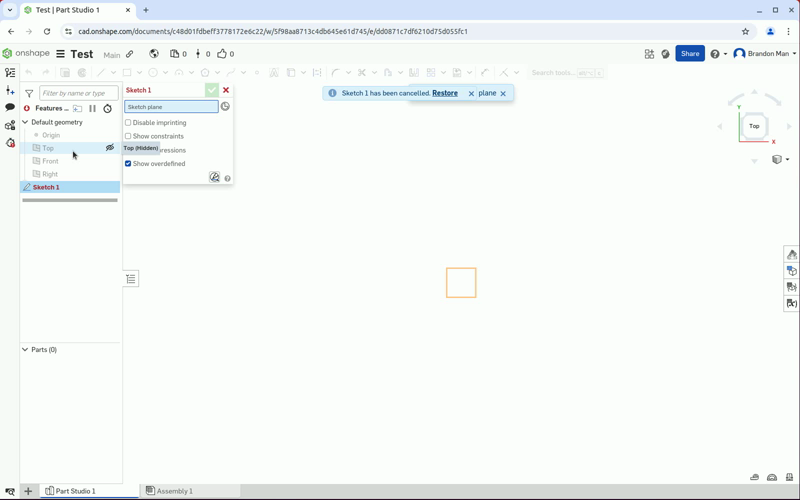
click(73, 150)
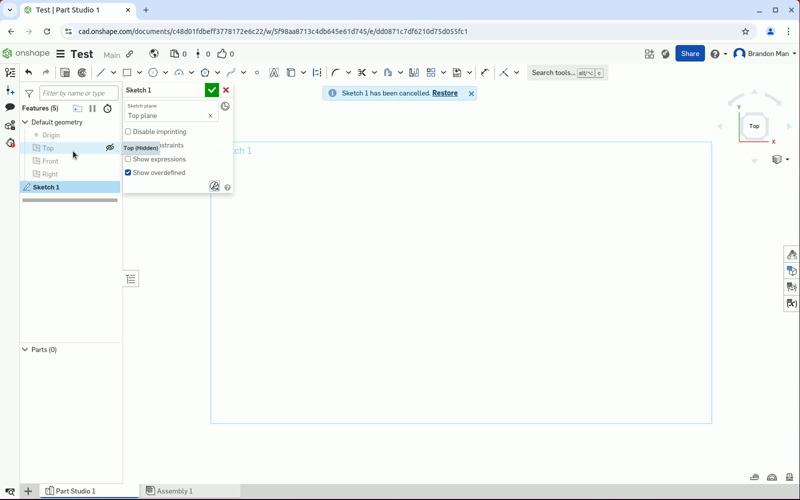
mouse_move(73, 352)
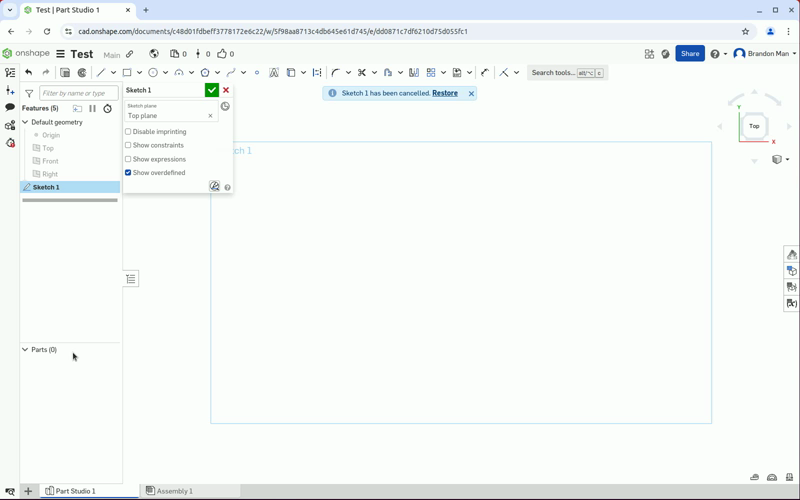
key(y)
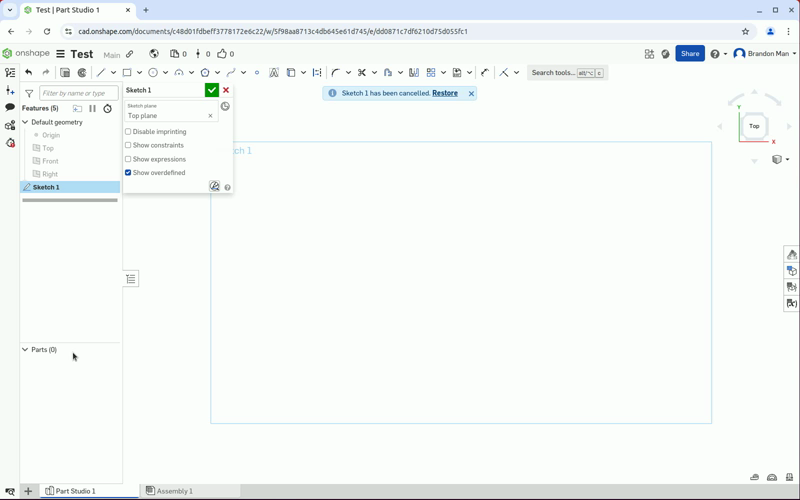
key(l)
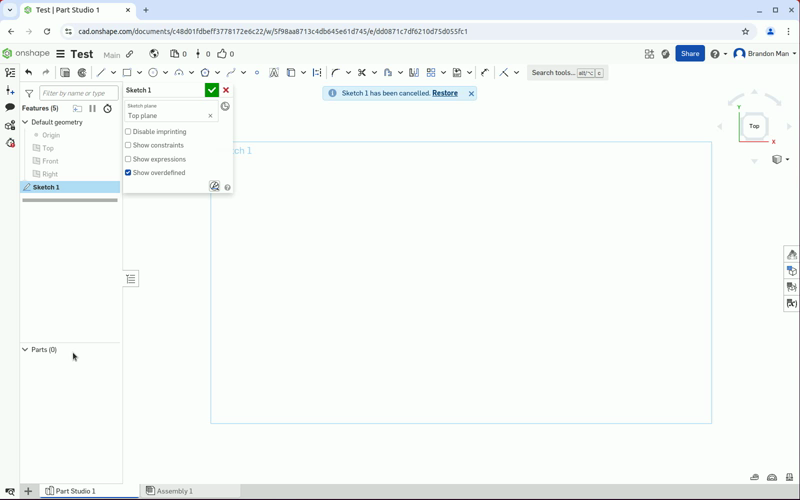
key_down(shift)
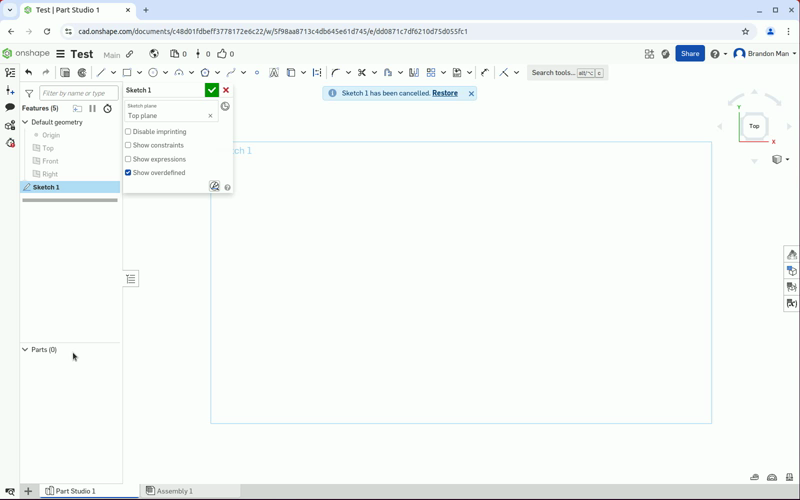
mouse_move(355, 326)
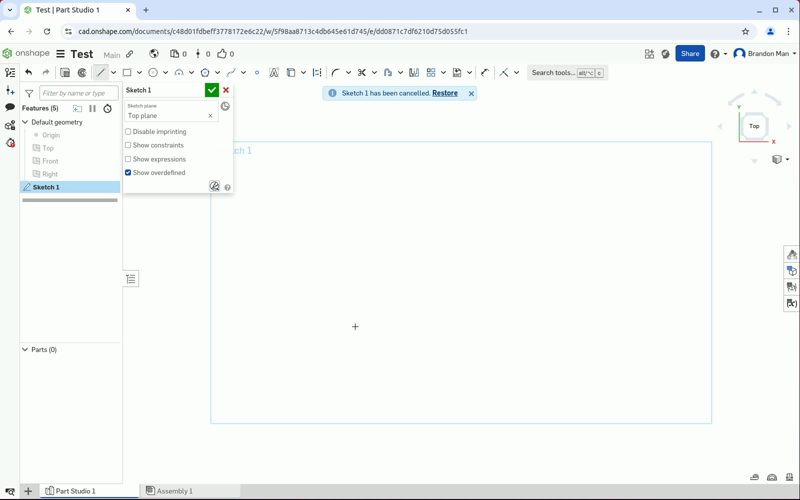
click(355, 326)
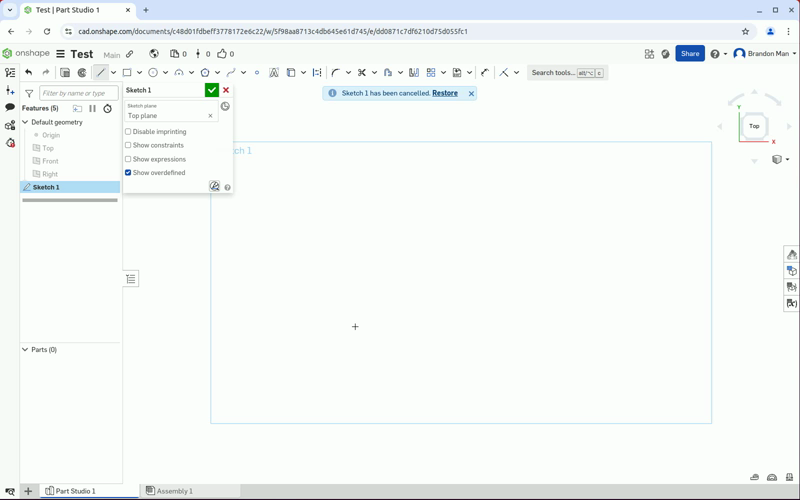
key_up(shift)
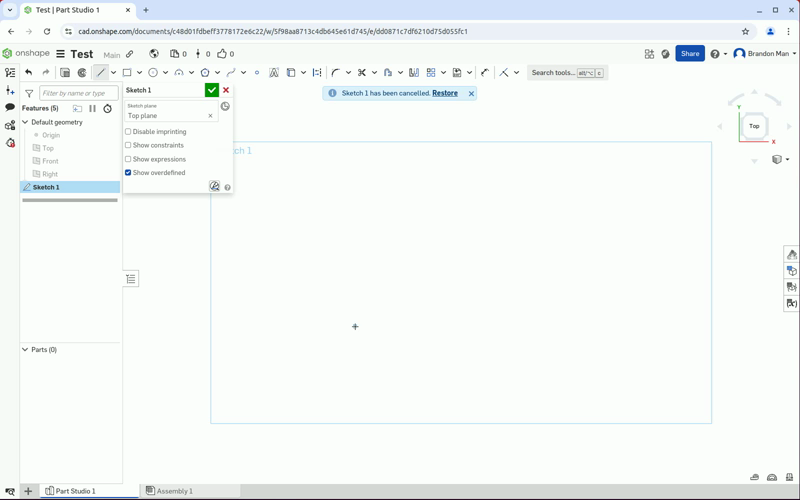
key_down(shift)
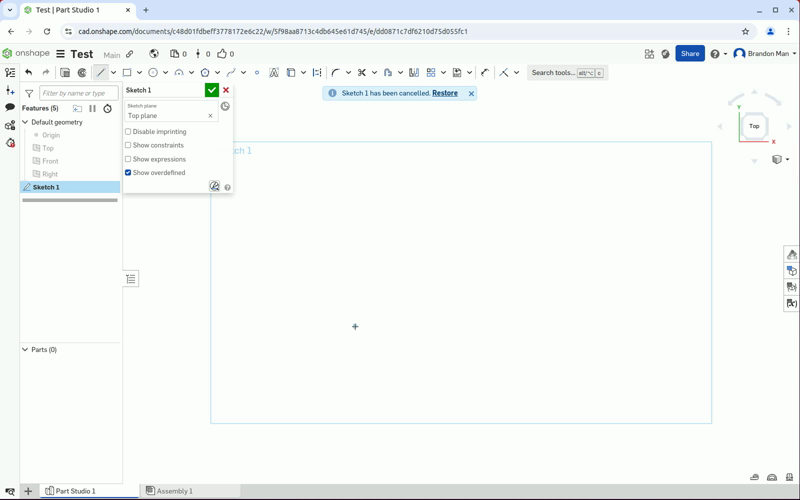
mouse_move(540, 326)
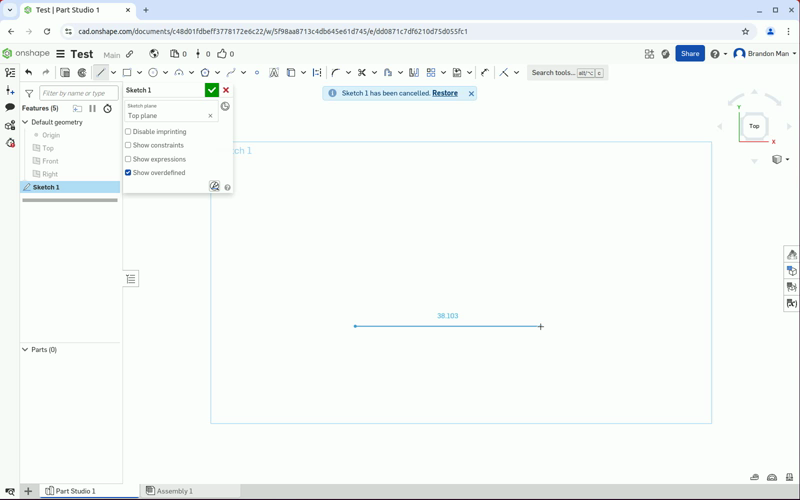
click(540, 326)
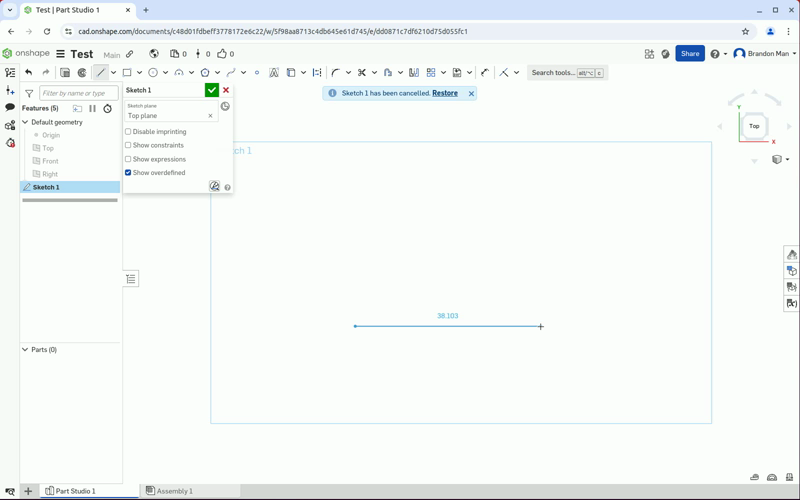
key_up(shift)
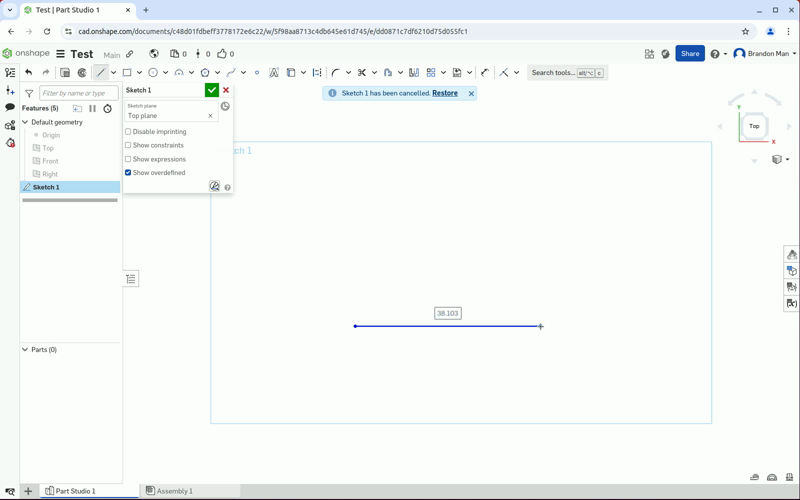
key_down(shift)
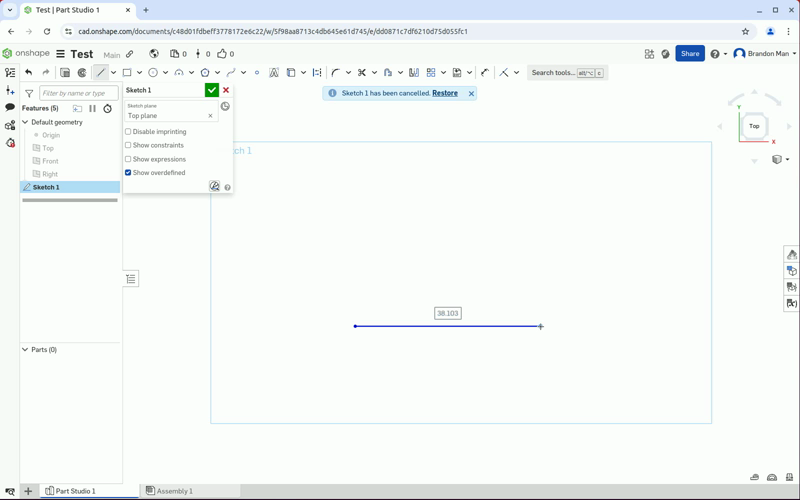
mouse_move(540, 255)
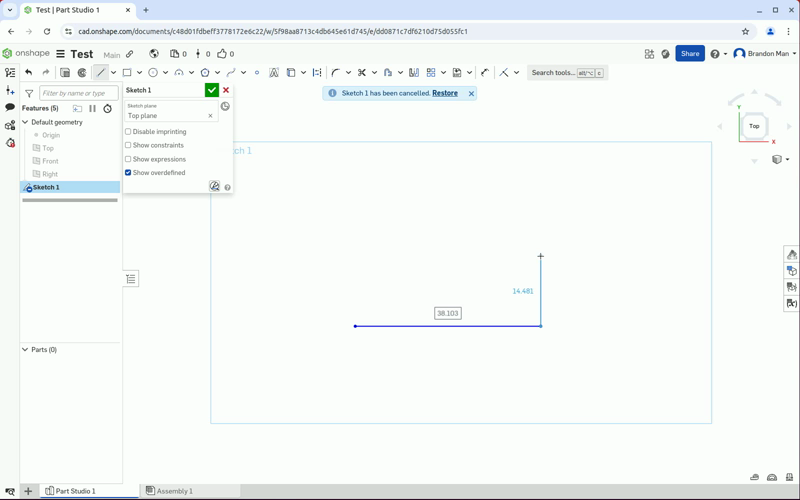
click(540, 255)
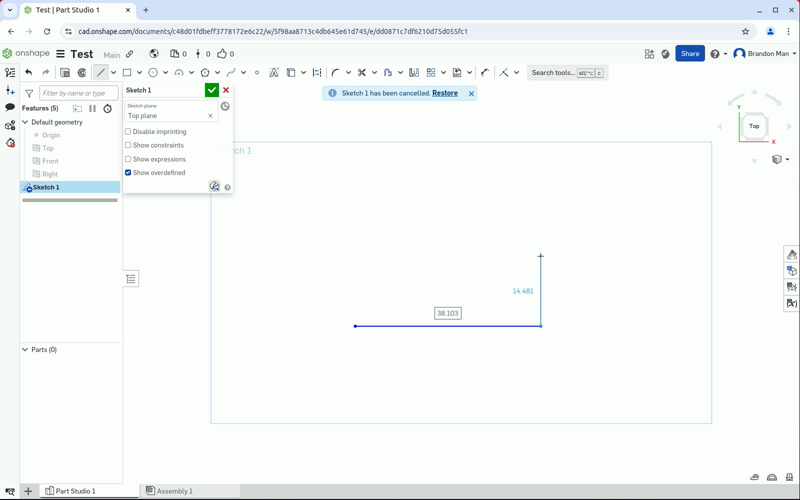
key_up(shift)
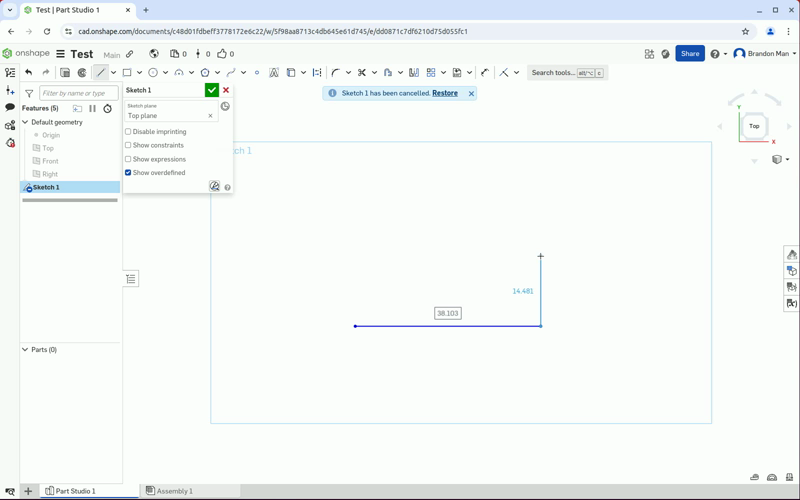
key_down(shift)
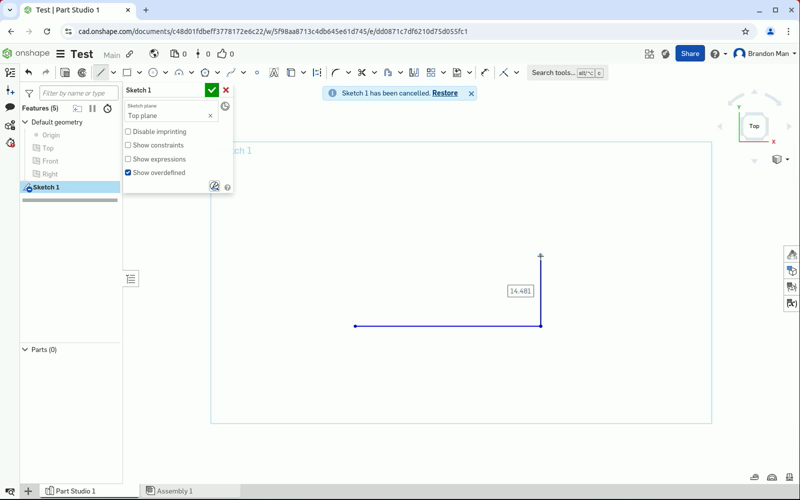
mouse_move(355, 255)
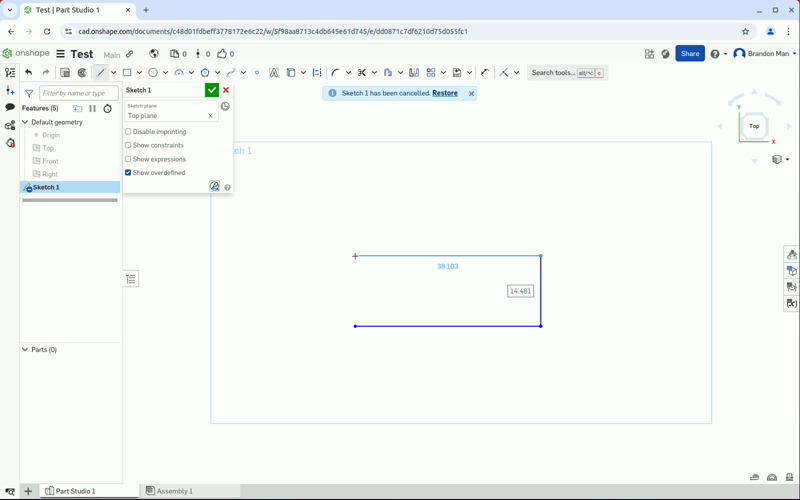
click(355, 255)
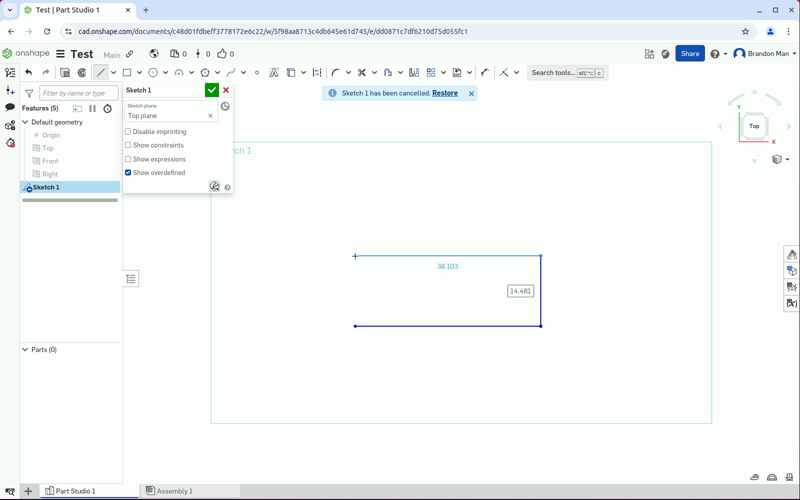
key_up(shift)
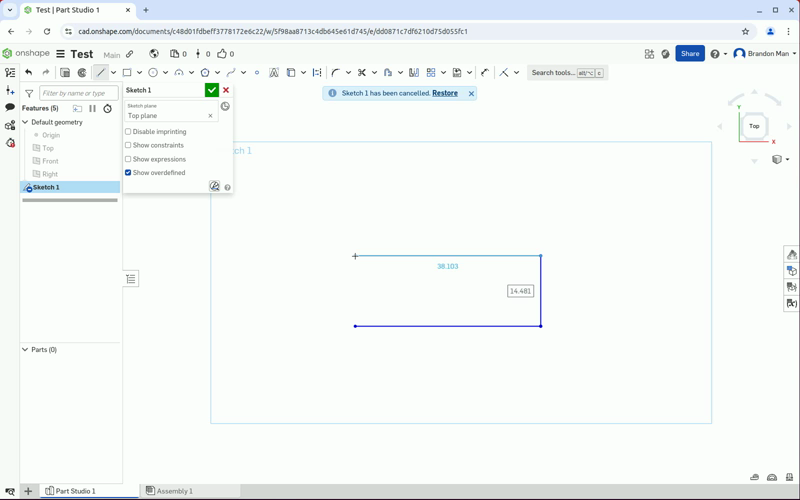
key_down(shift)
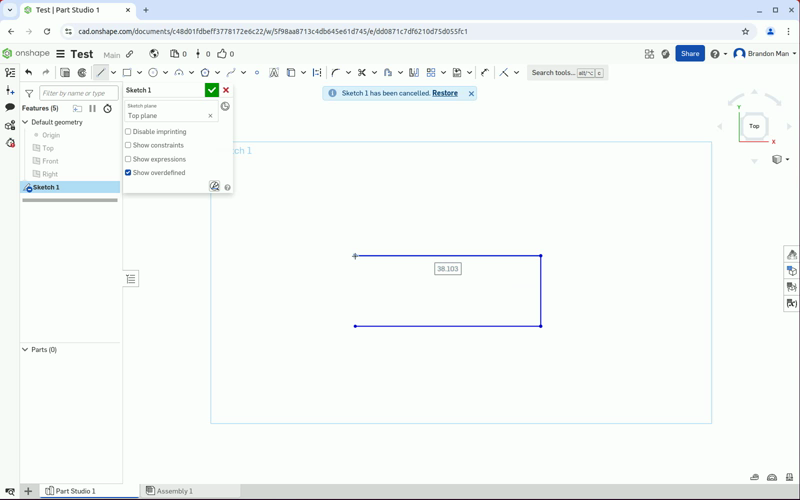
mouse_move(355, 326)
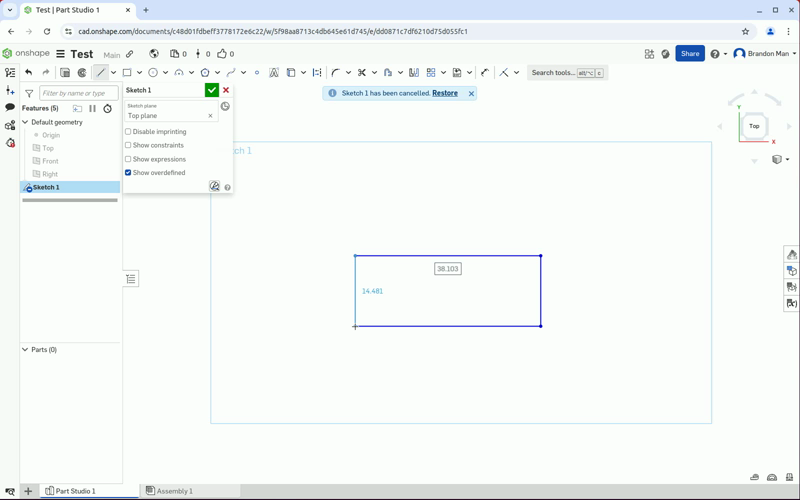
key_up(shift)
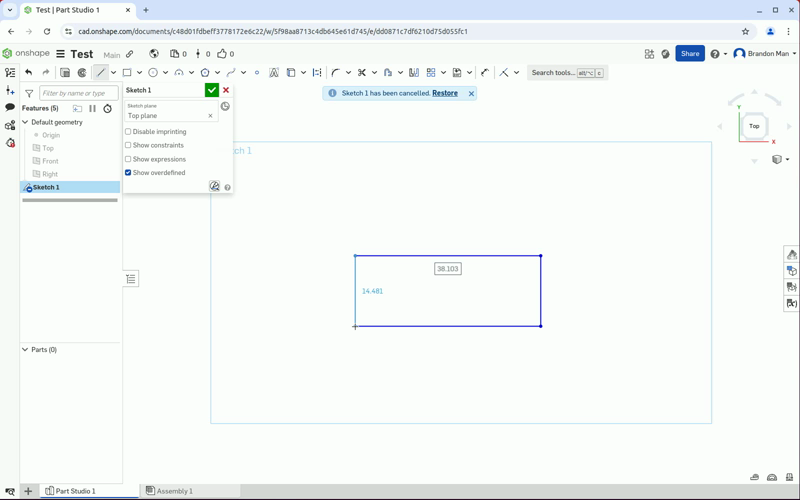
click(355, 326)
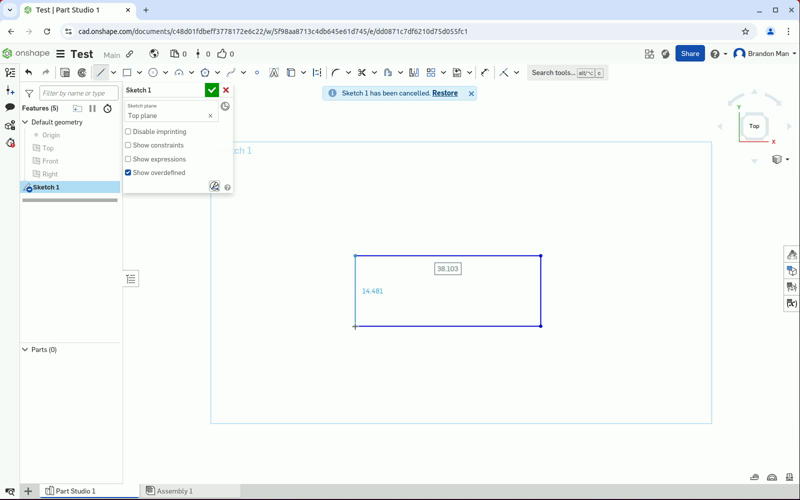
key(esc)
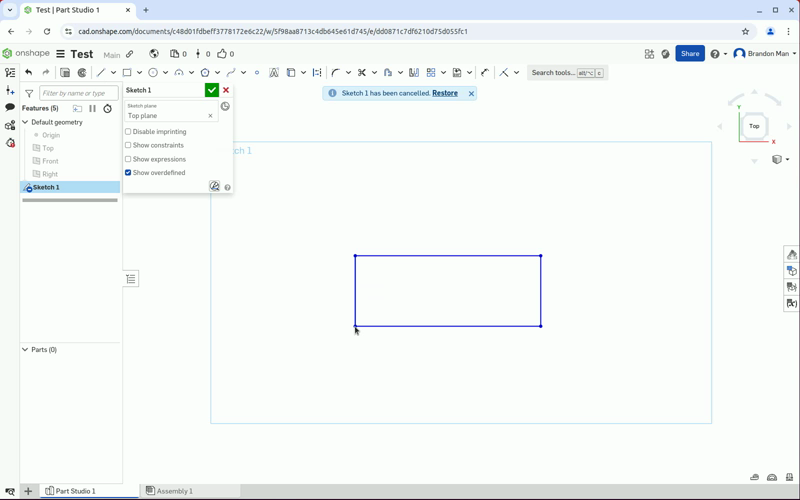
mouse_move(438, 312)
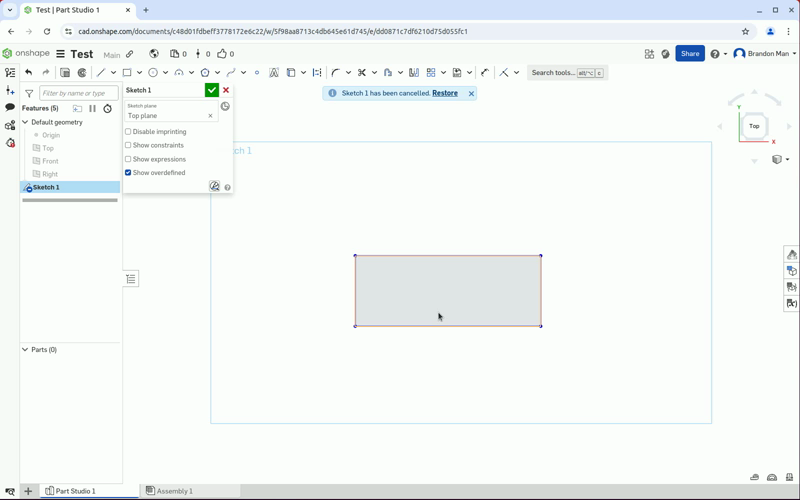
click(438, 312)
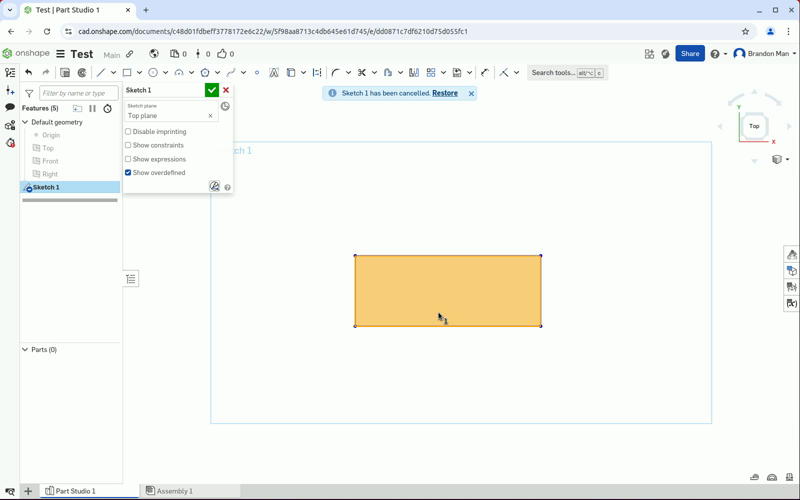
mouse_move(73, 352)
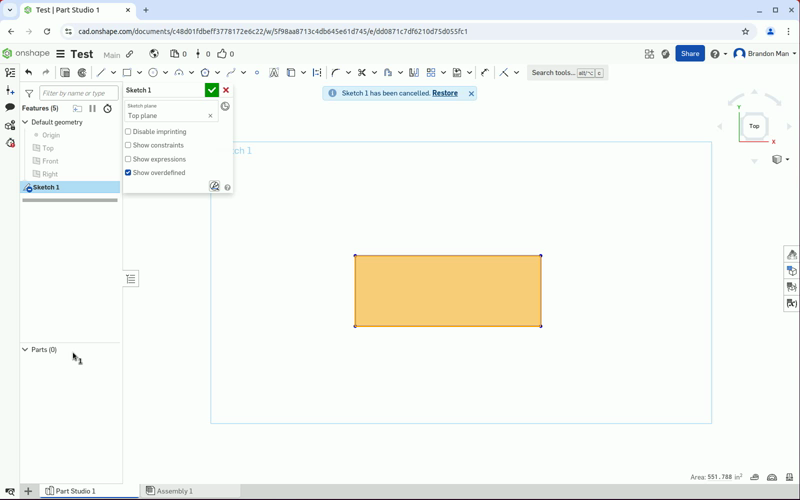
key(shift+y)
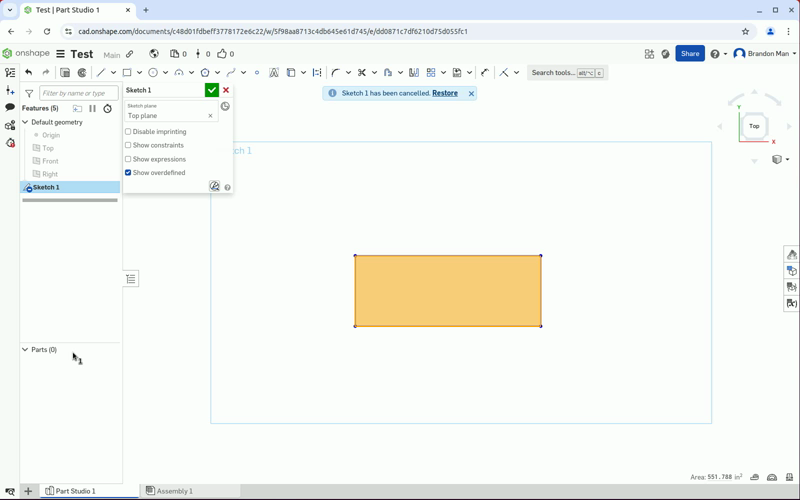
key(shift+e)
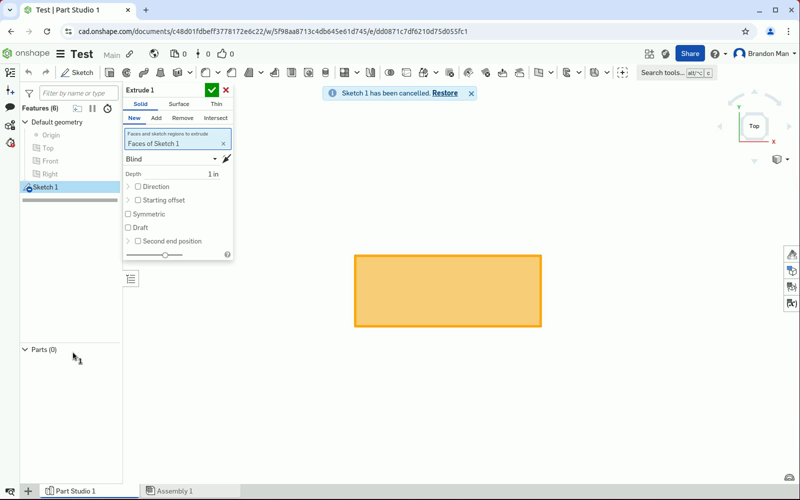
mouse_move(143, 106)
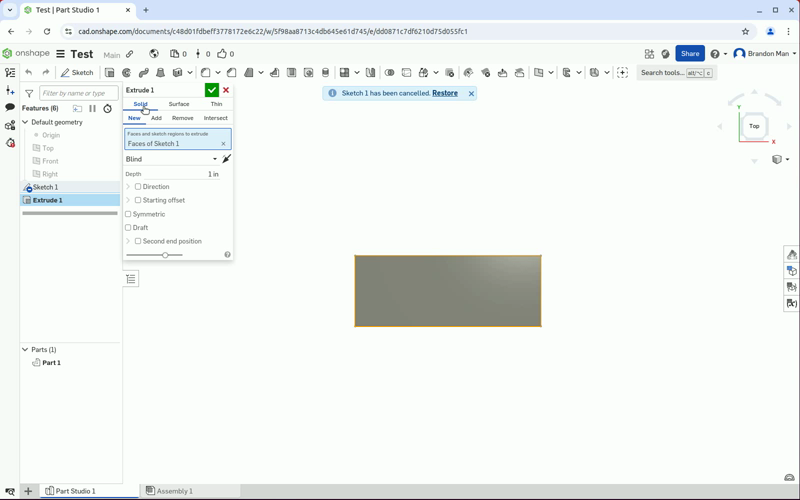
click(143, 106)
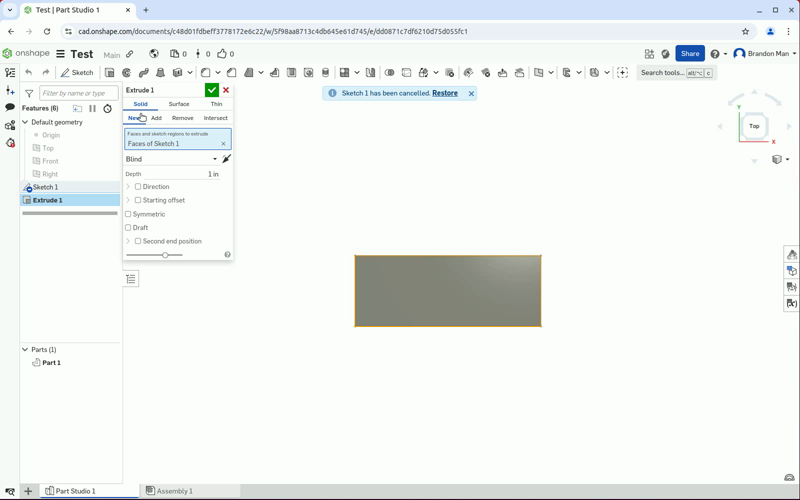
mouse_move(137, 120)
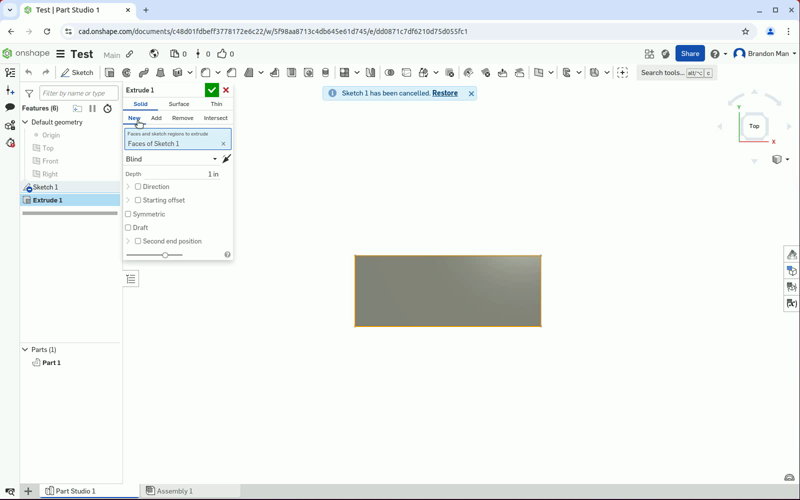
click(137, 120)
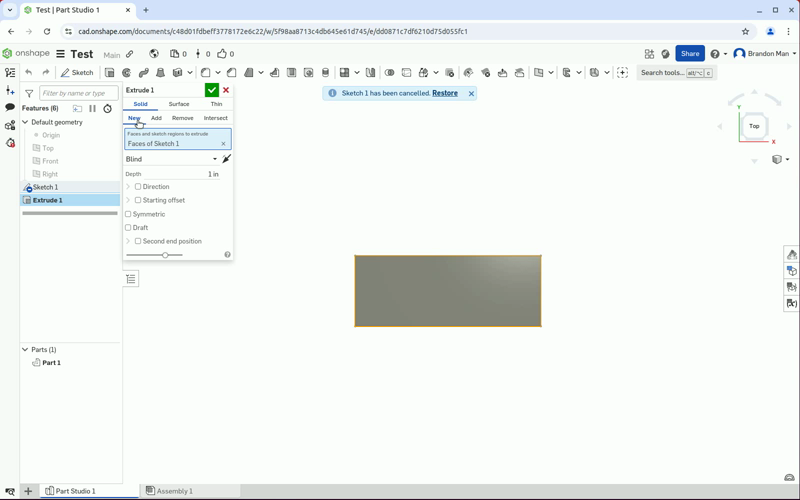
key(tab, 4)
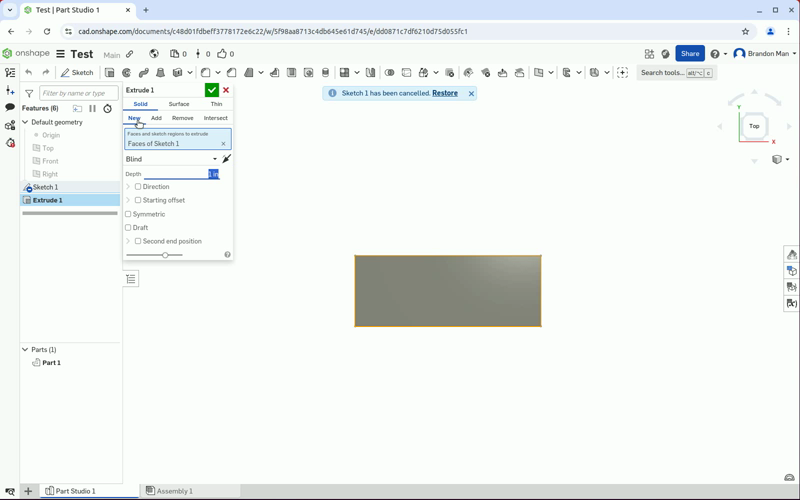
text(23.108)
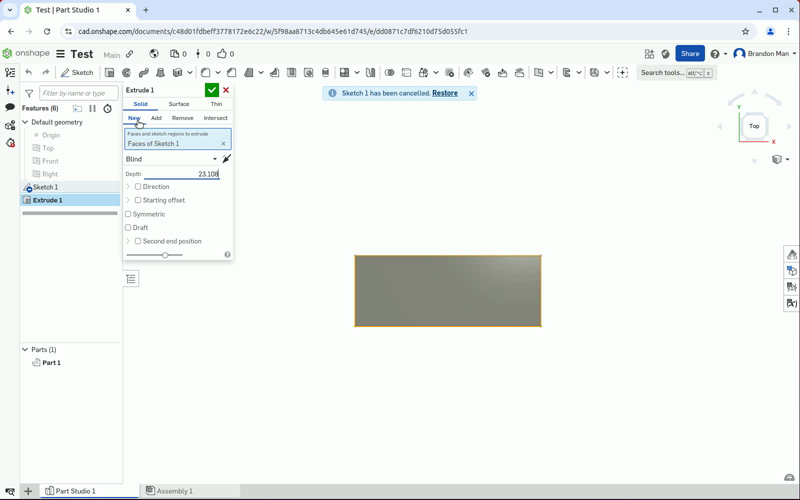
key(enter)
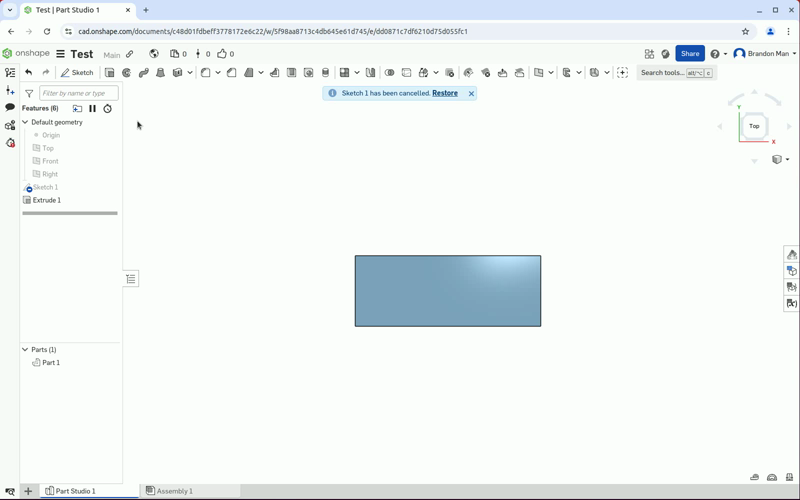
key(shift+h)
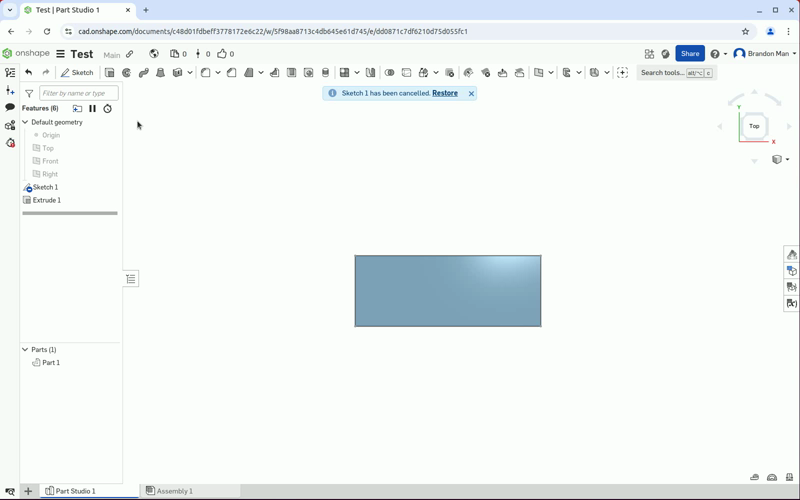
key(shift+h)
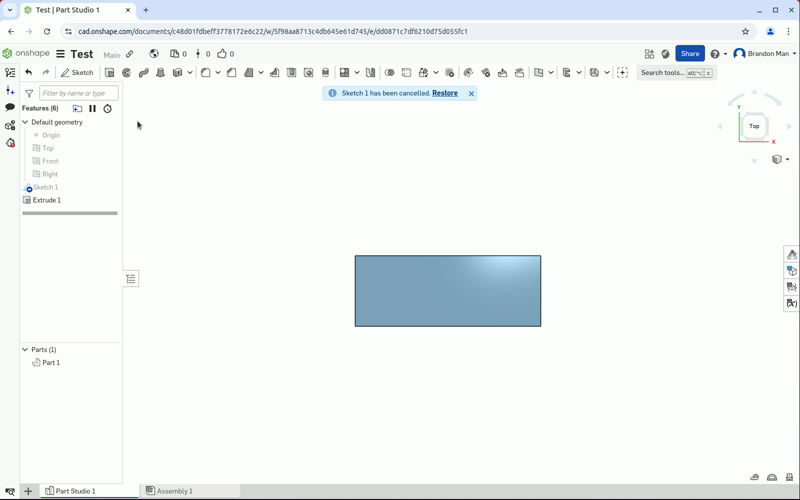
mouse_move(73, 189)
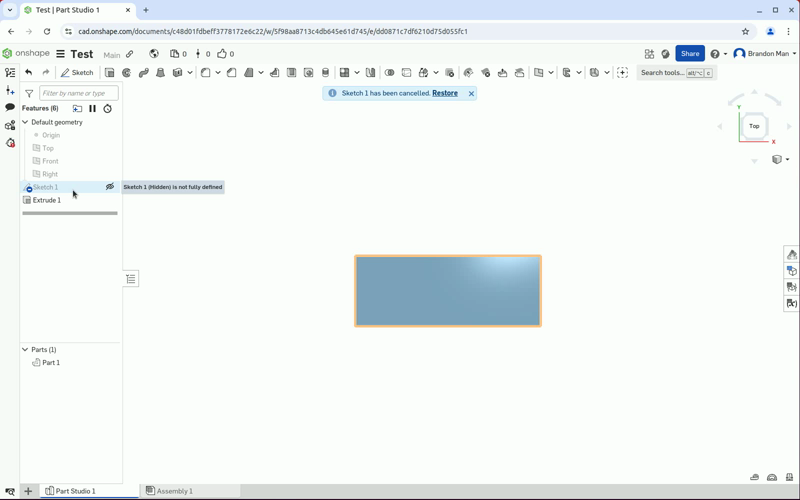
click(73, 189)
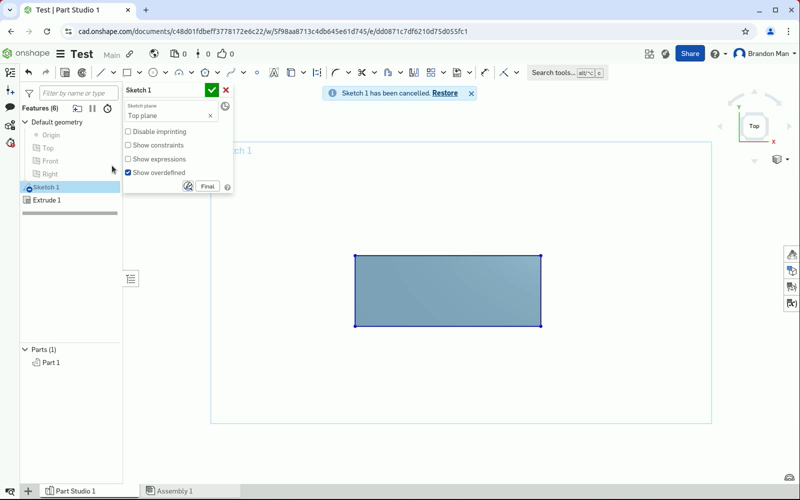
mouse_move(229, 92)
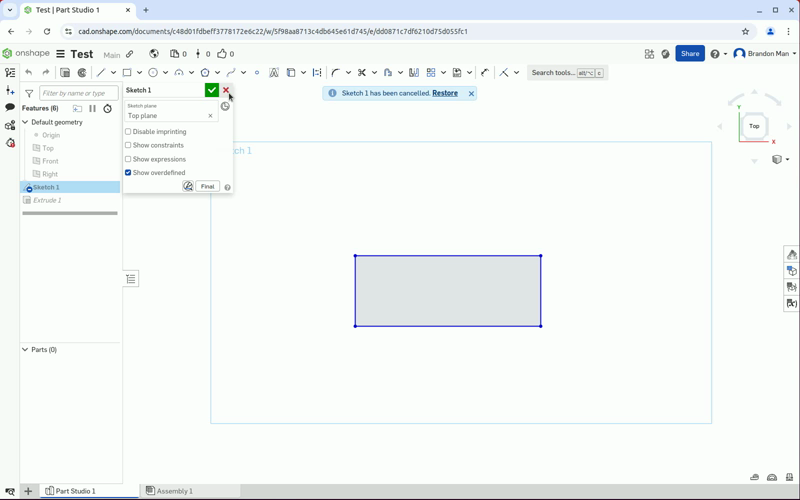
click(229, 92)
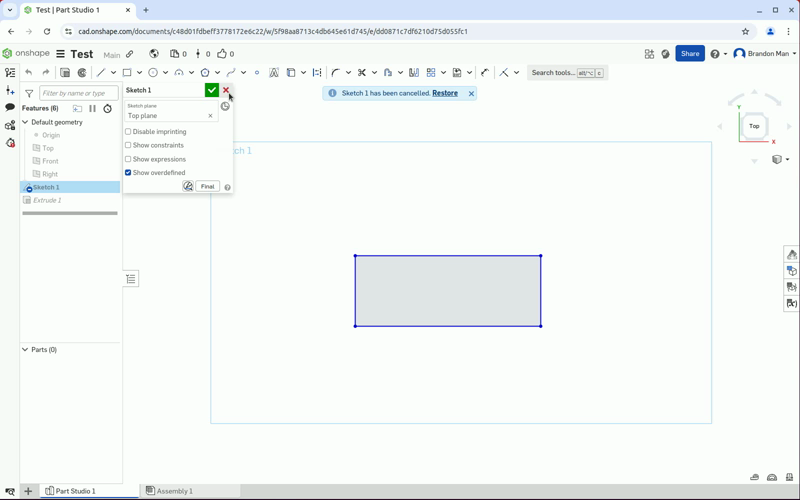
key(shift+s)
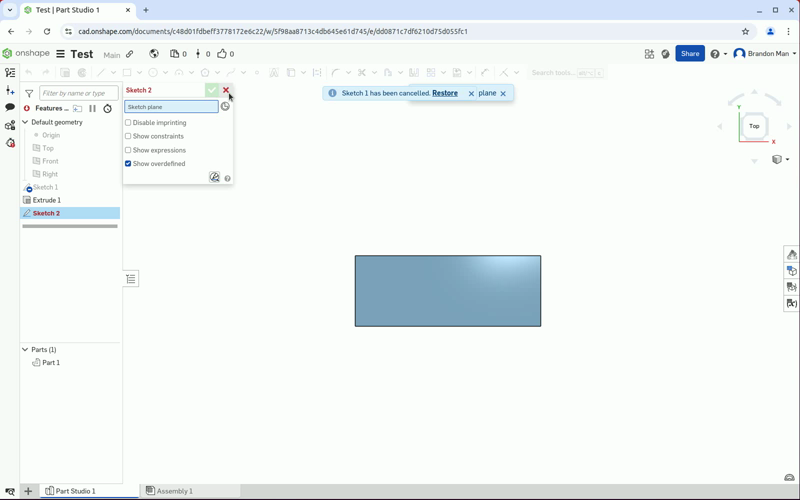
mouse_move(73, 150)
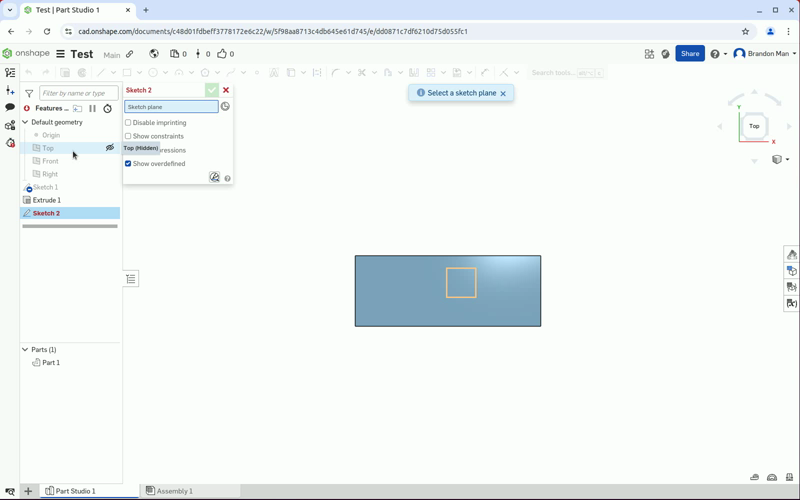
click(73, 150)
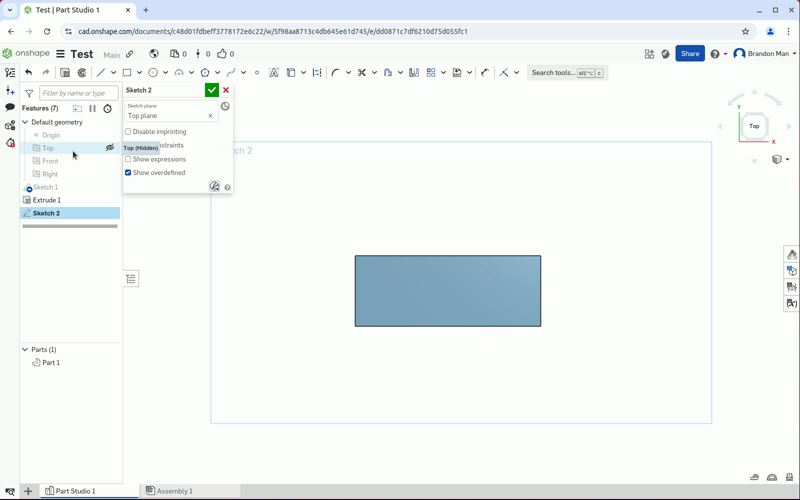
mouse_move(73, 352)
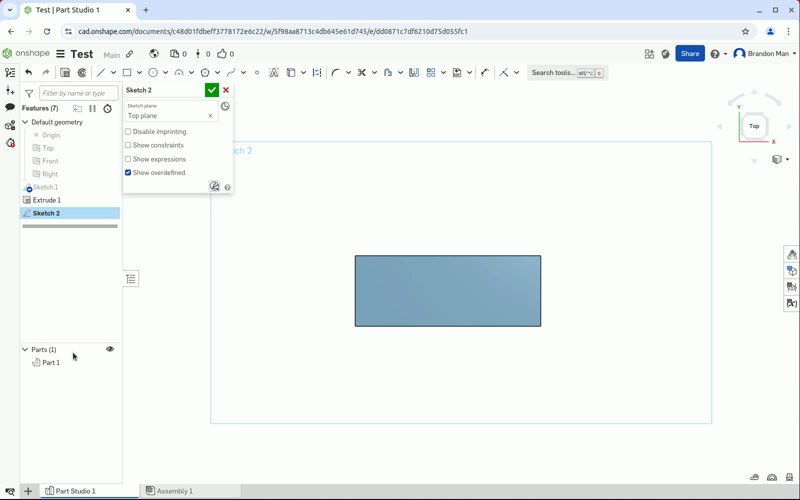
key(y)
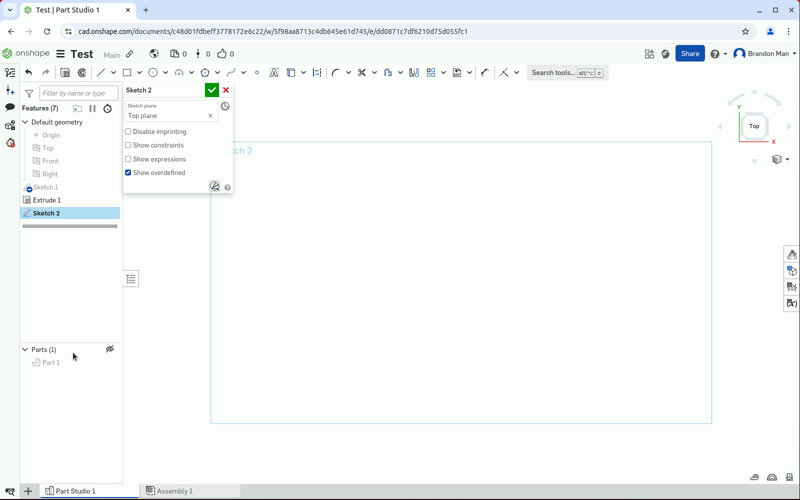
key(l)
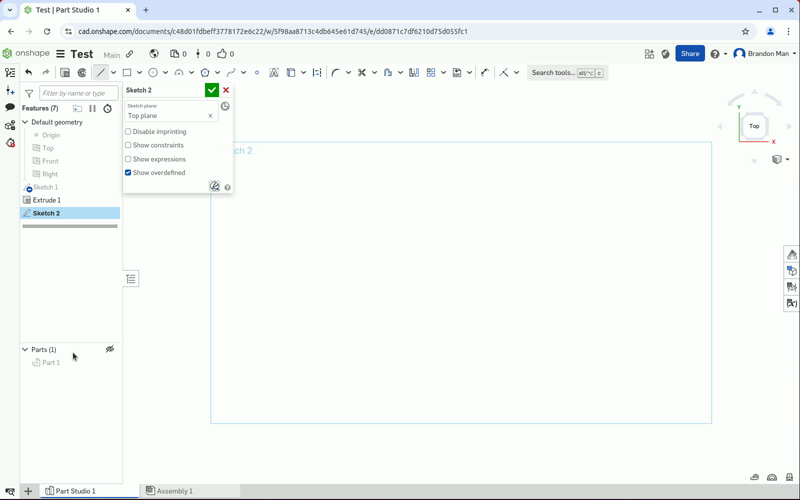
key_down(shift)
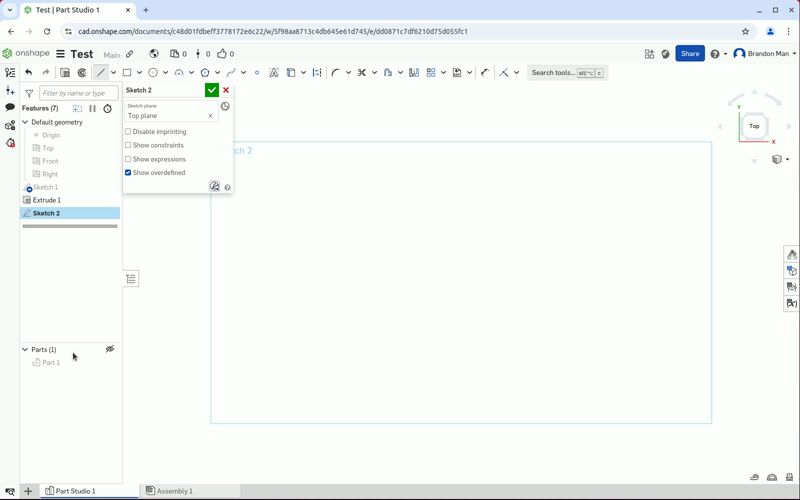
mouse_move(541, 326)
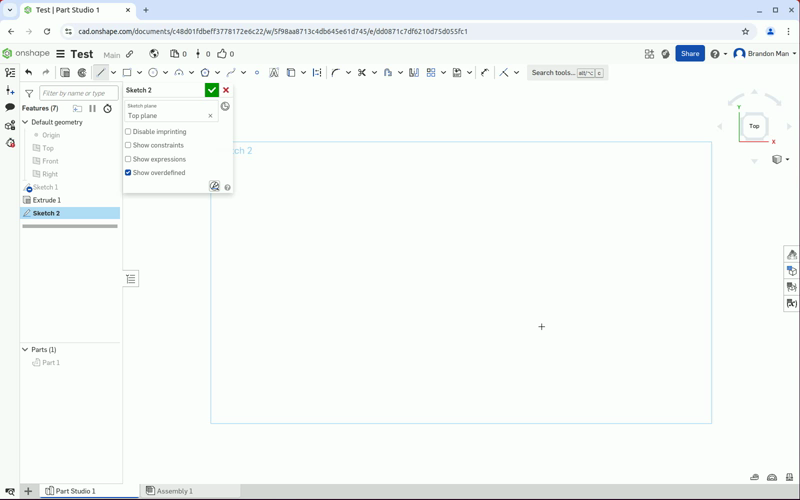
click(541, 326)
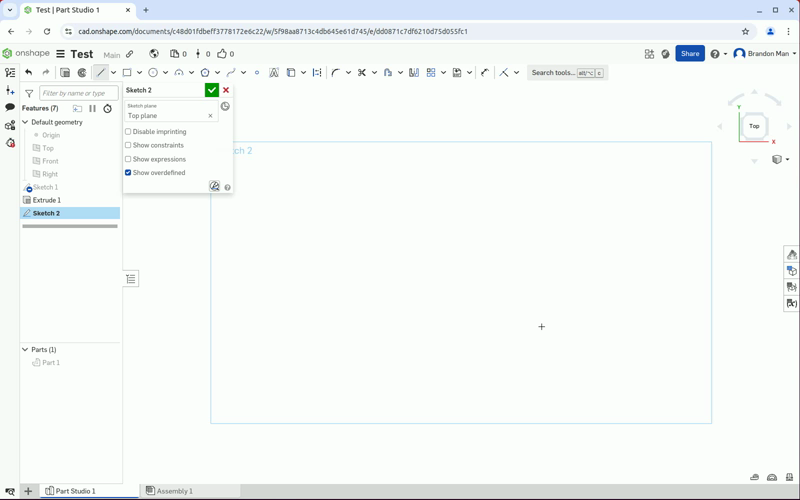
key_up(shift)
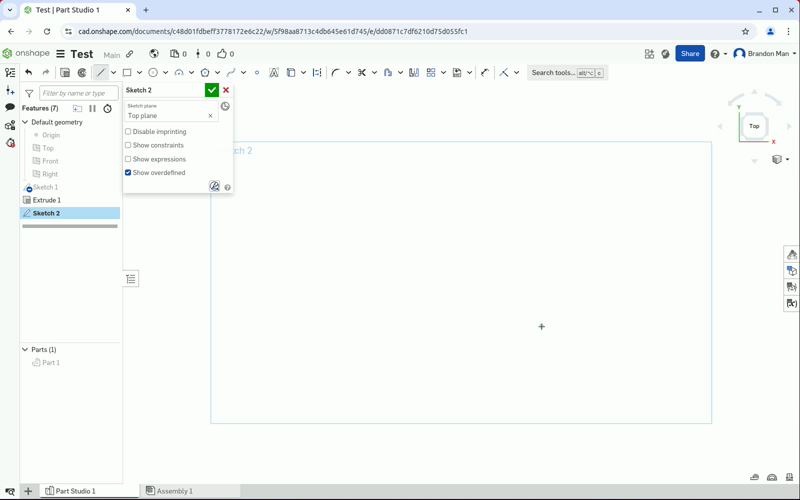
key_down(shift)
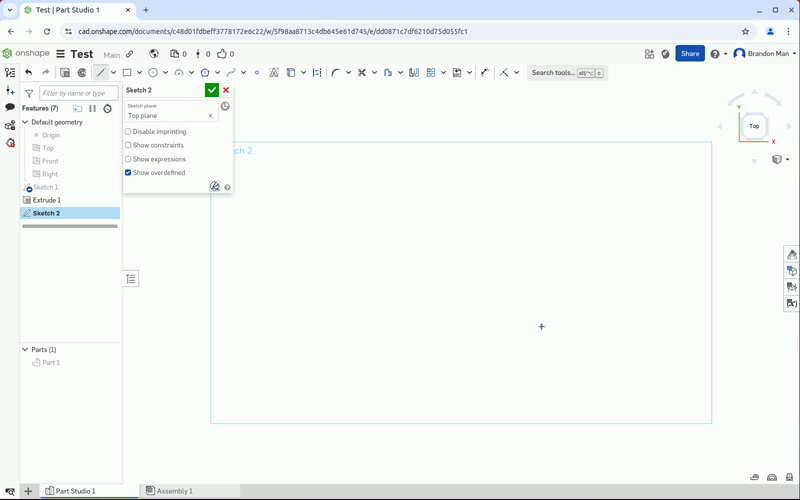
mouse_move(571, 326)
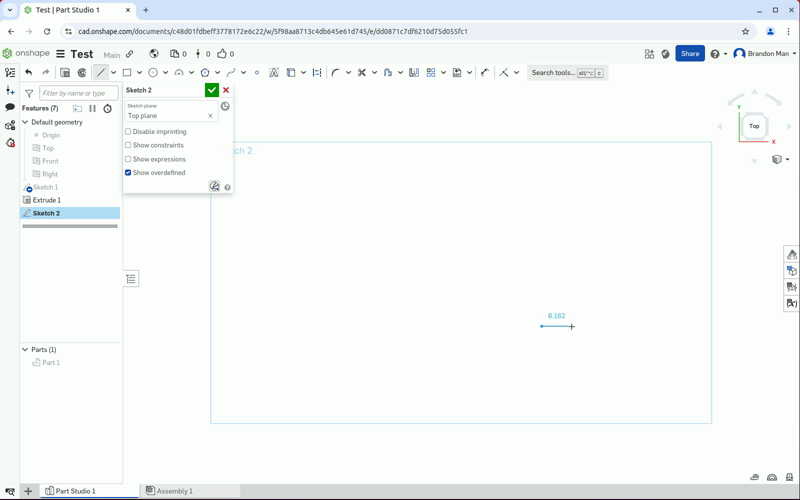
mouse_move(552, 312)
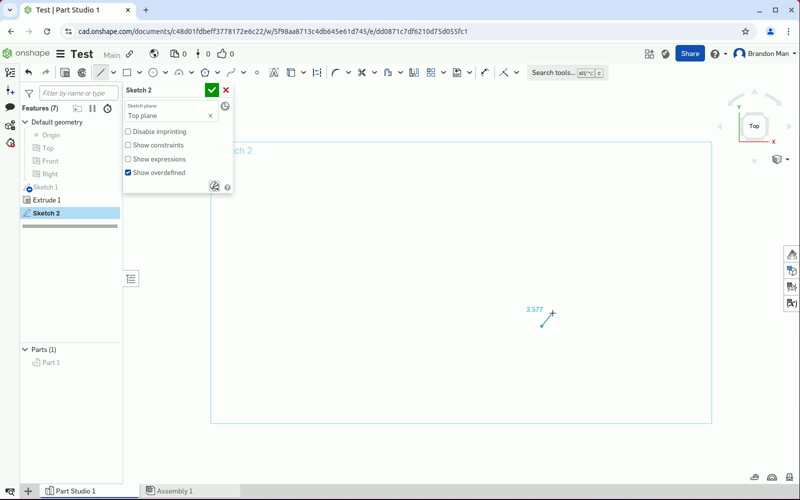
click(552, 312)
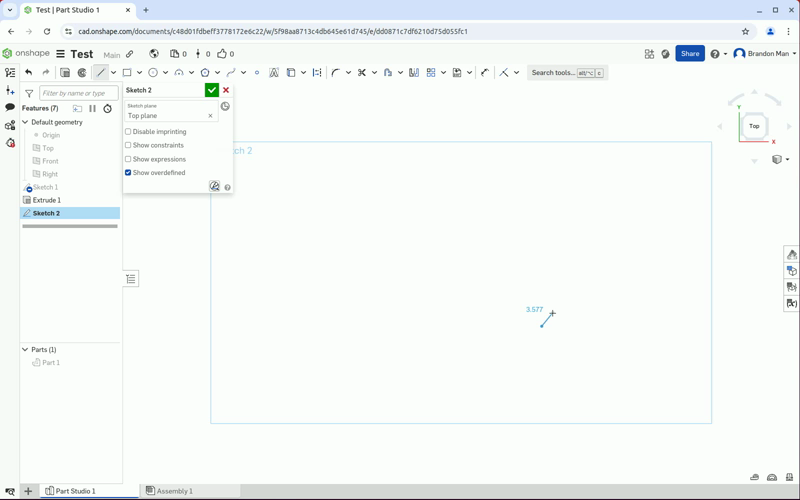
key_up(shift)
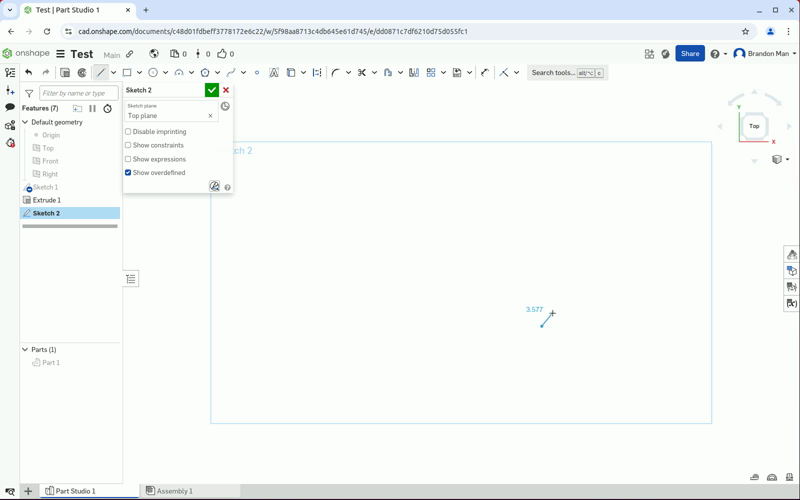
key_down(shift)
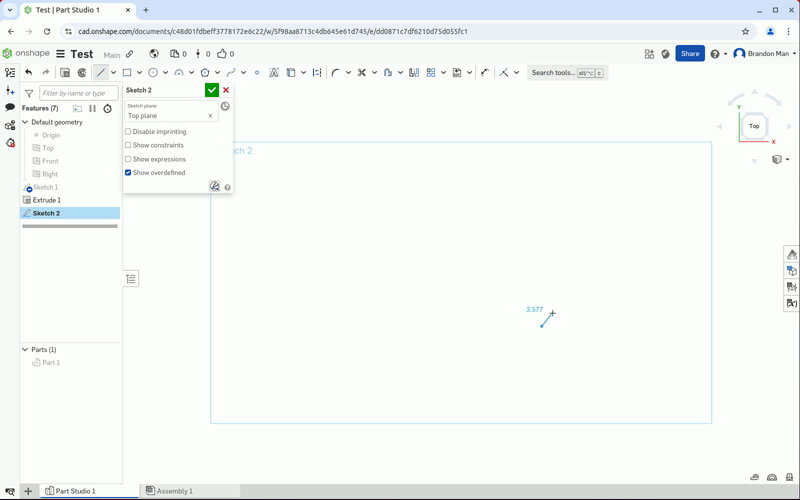
mouse_move(582, 312)
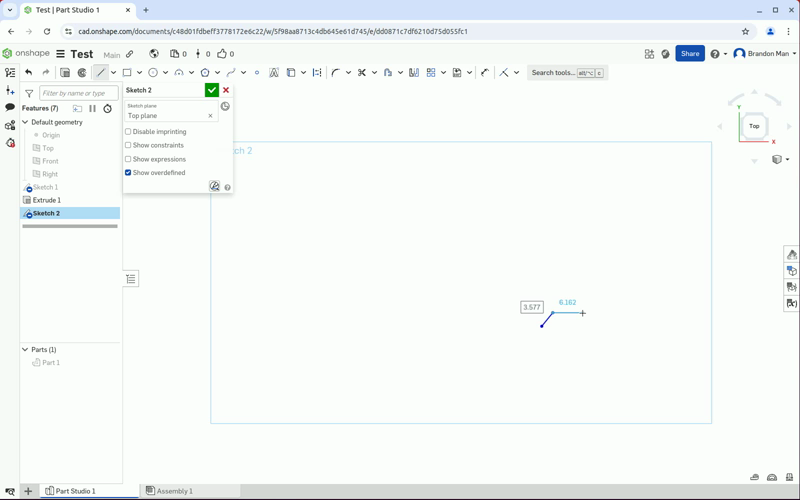
mouse_move(552, 268)
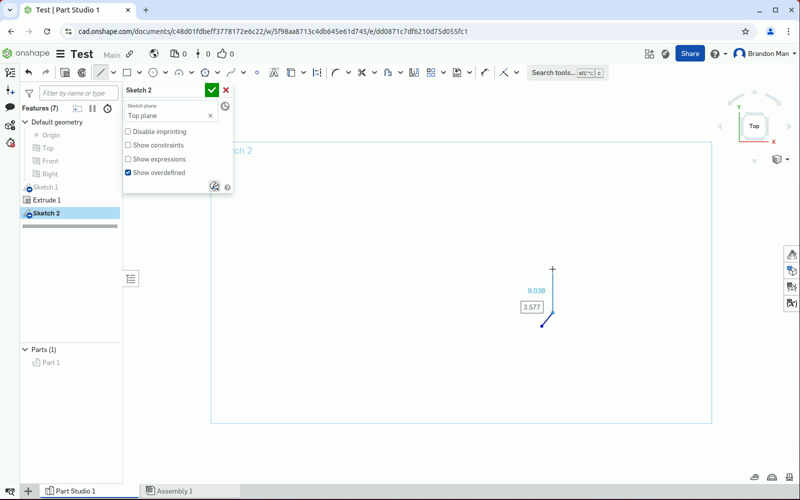
click(552, 268)
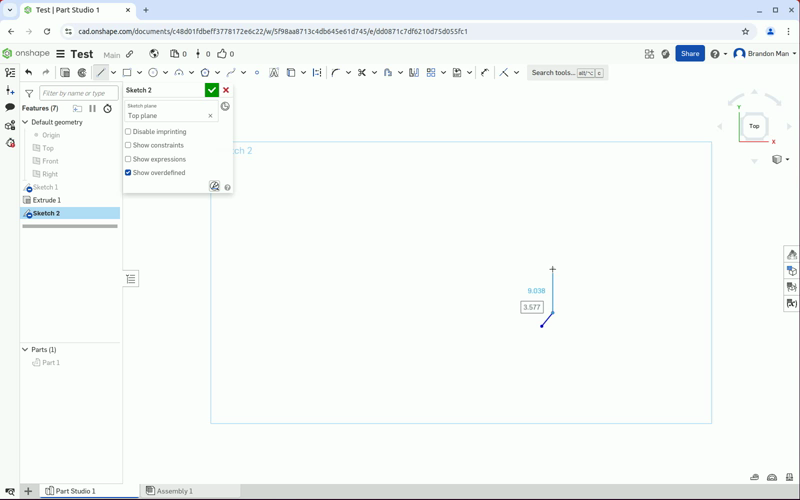
key_up(shift)
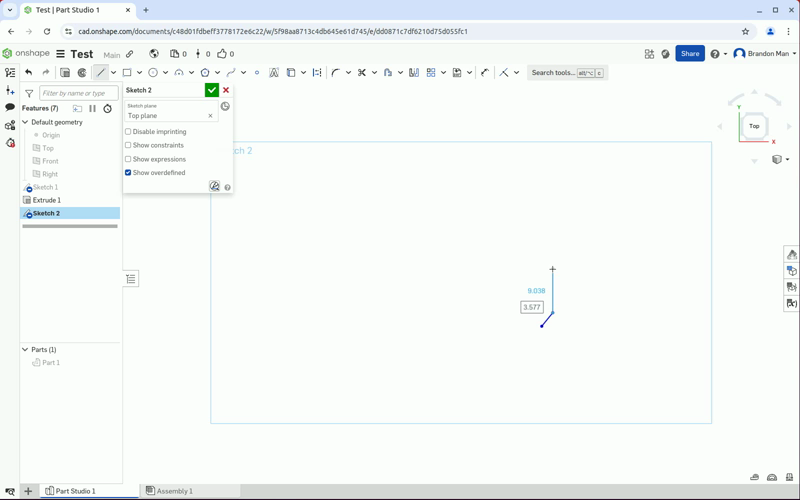
key_down(shift)
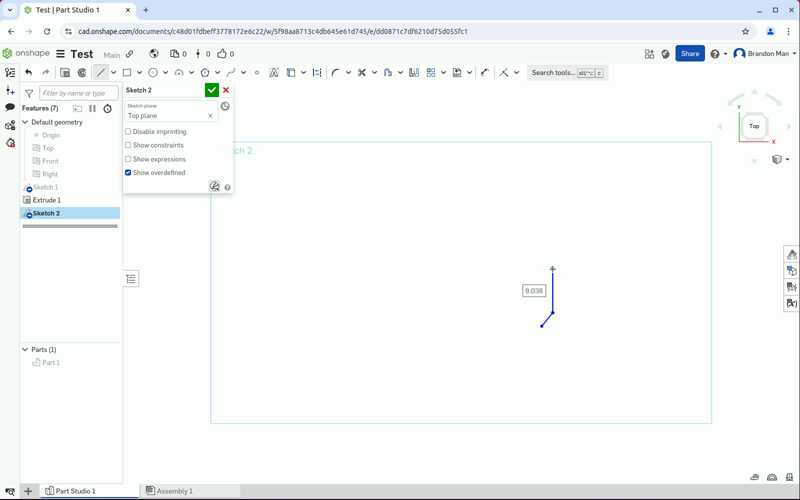
mouse_move(582, 268)
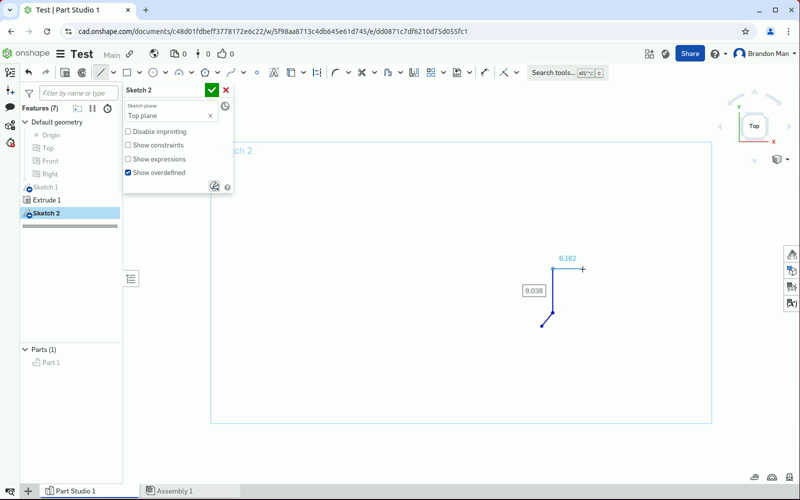
mouse_move(541, 255)
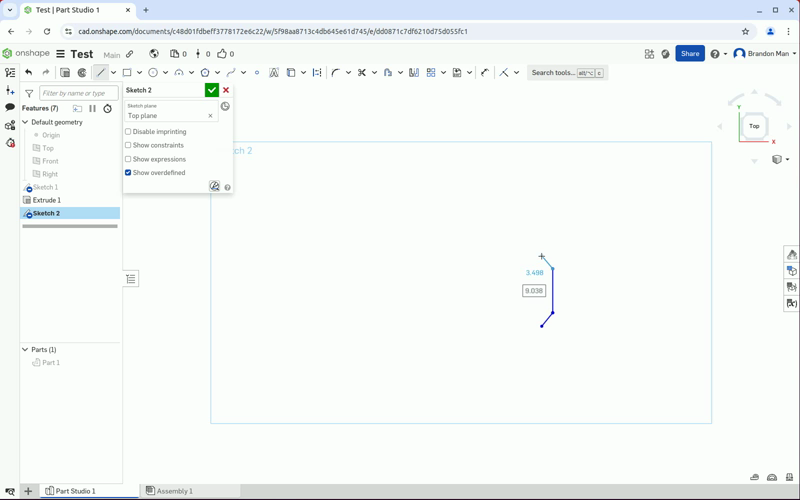
click(541, 255)
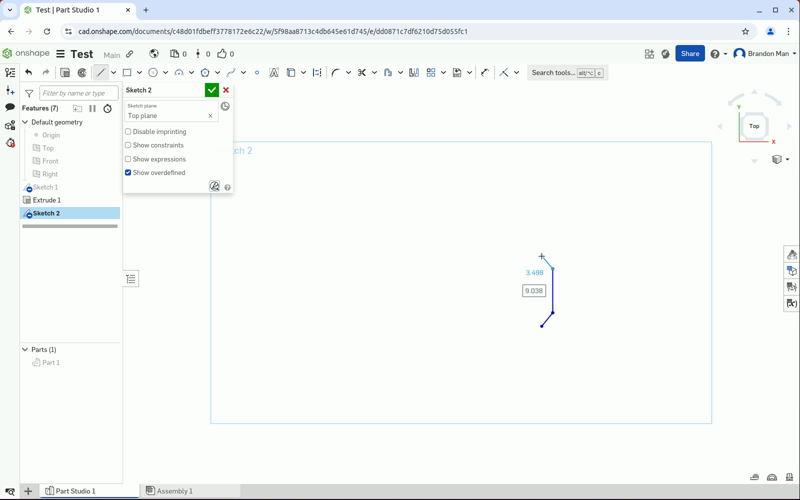
key_up(shift)
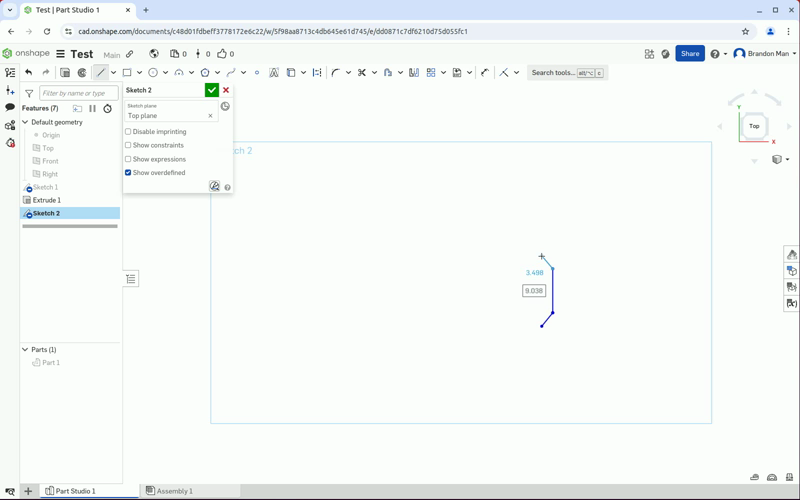
key_down(shift)
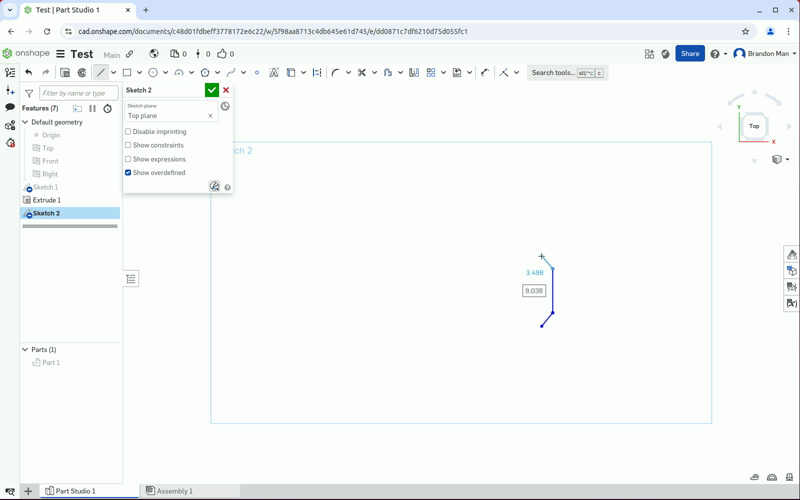
mouse_move(541, 326)
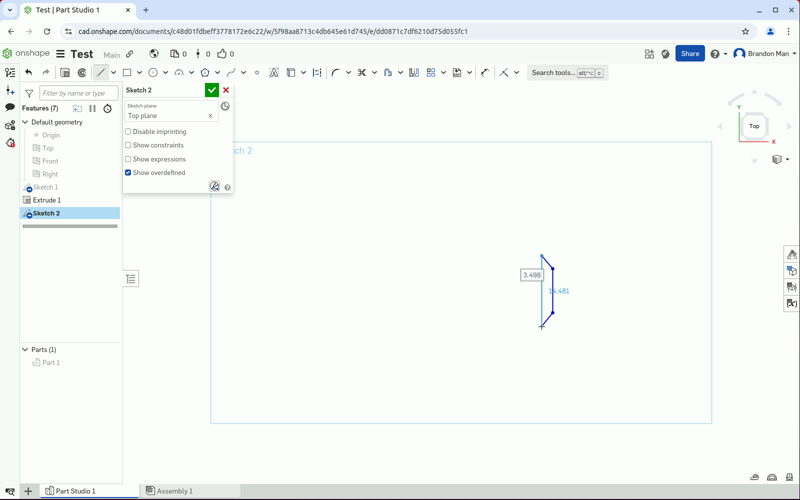
key_up(shift)
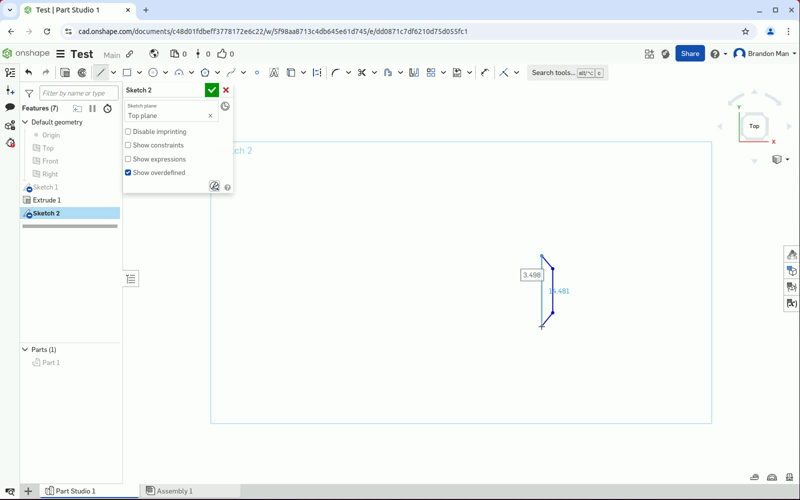
click(541, 326)
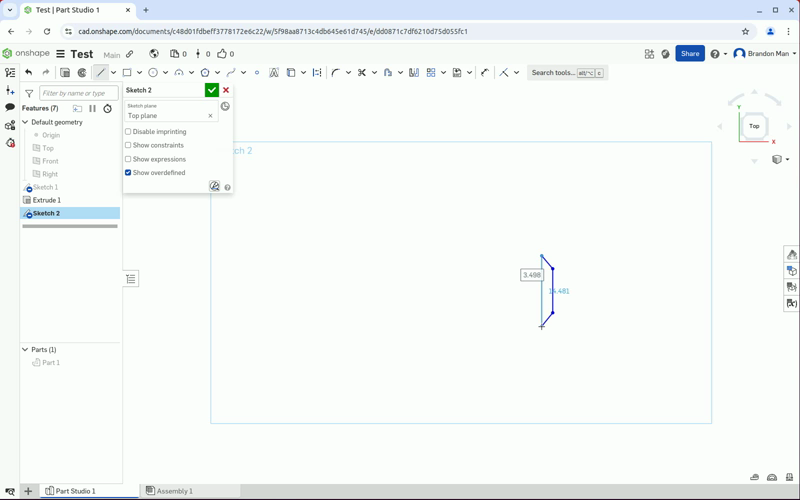
key(esc)
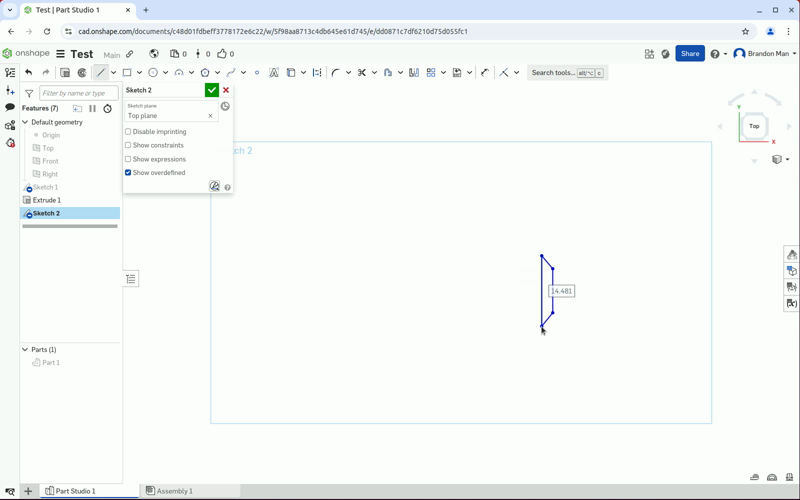
mouse_move(547, 281)
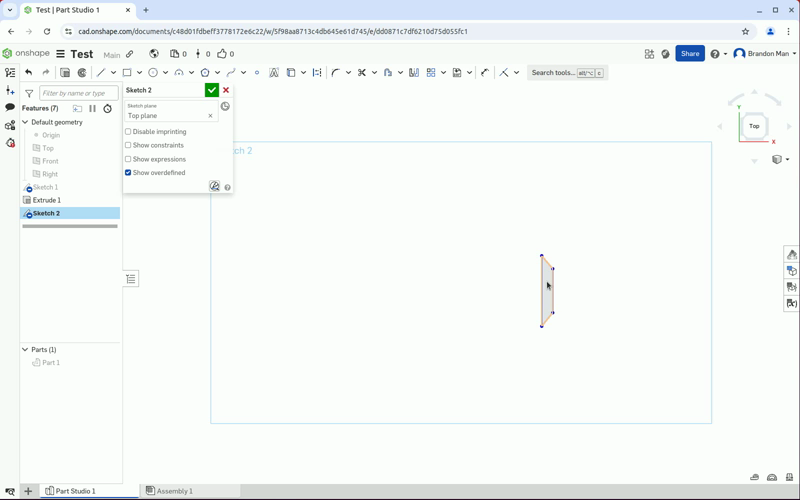
scroll(6)
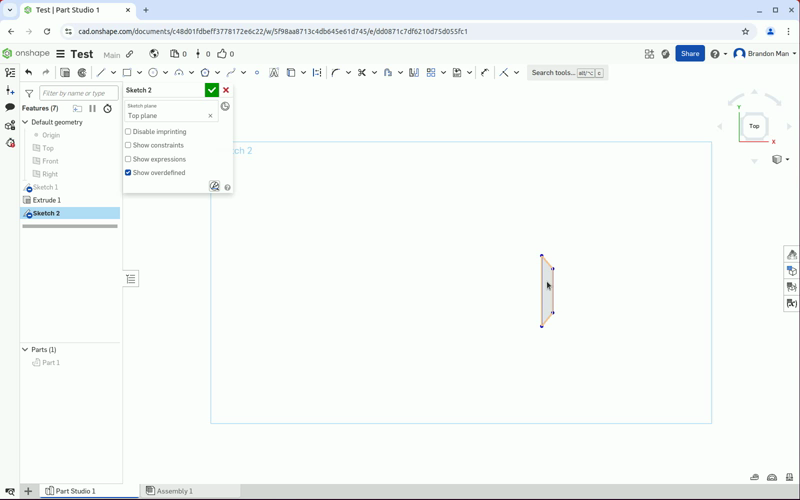
scroll(6)
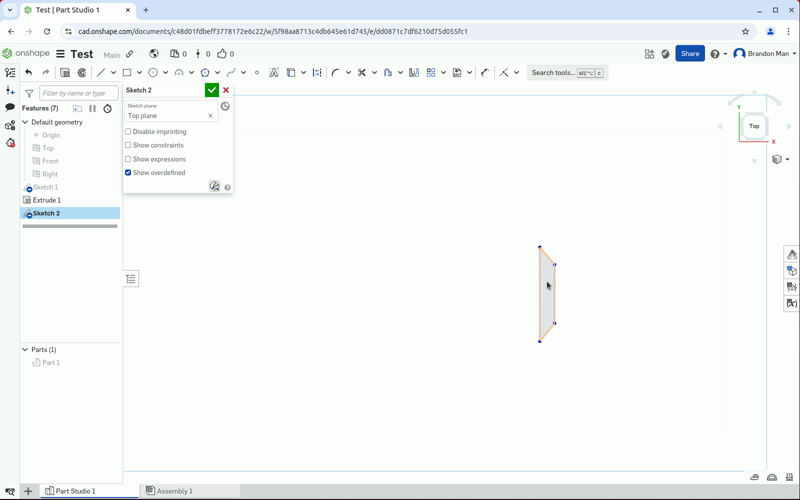
scroll(6)
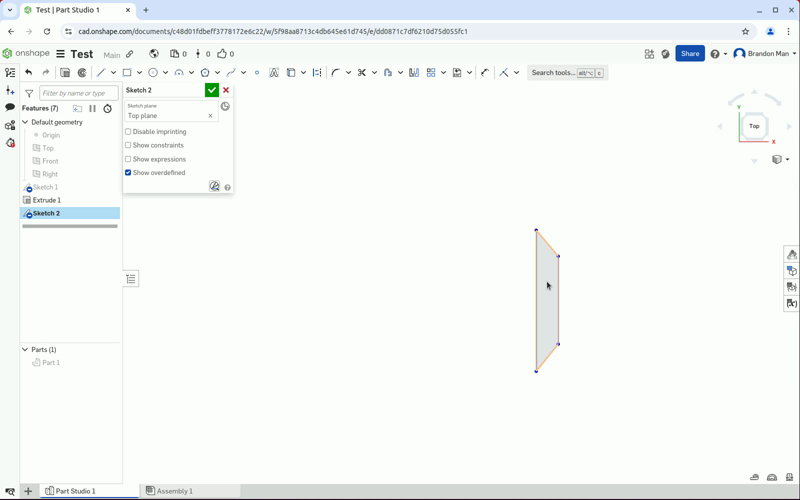
scroll(6)
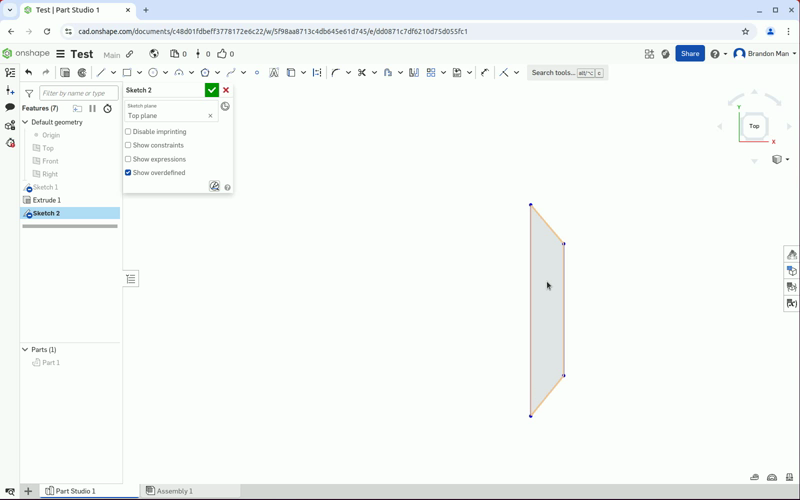
scroll(6)
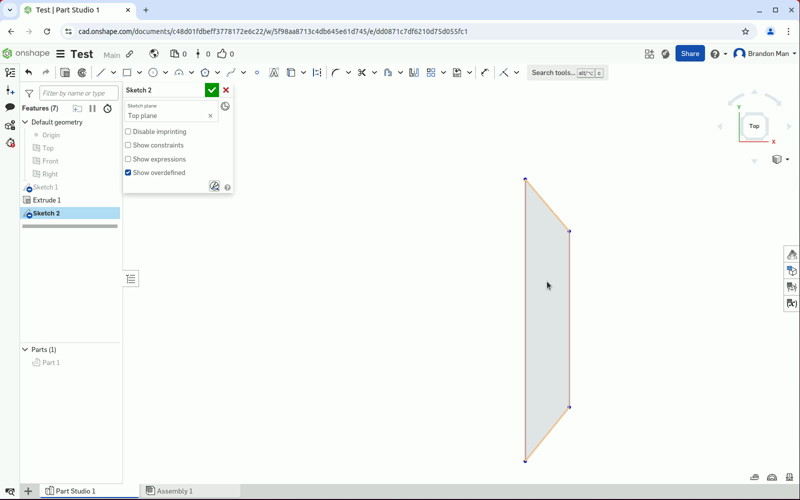
scroll(6)
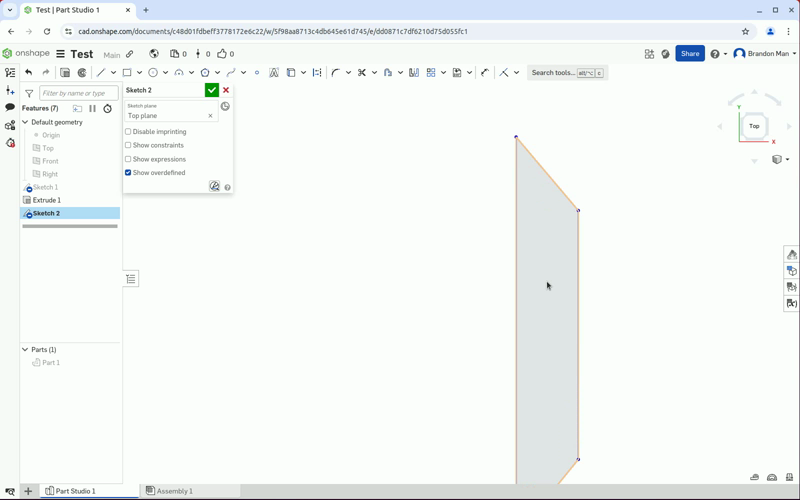
scroll(6)
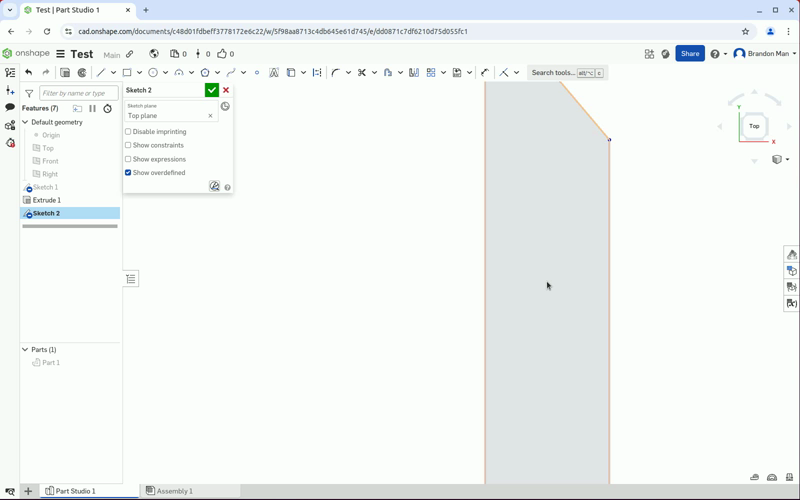
click(547, 281)
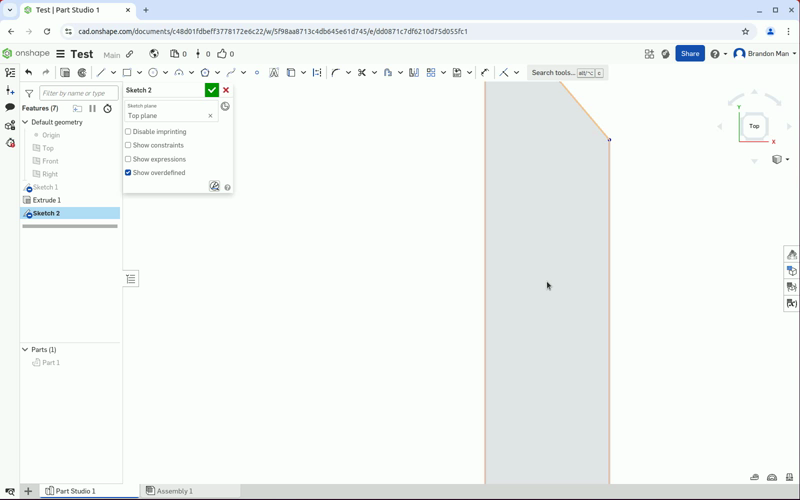
scroll(-6)
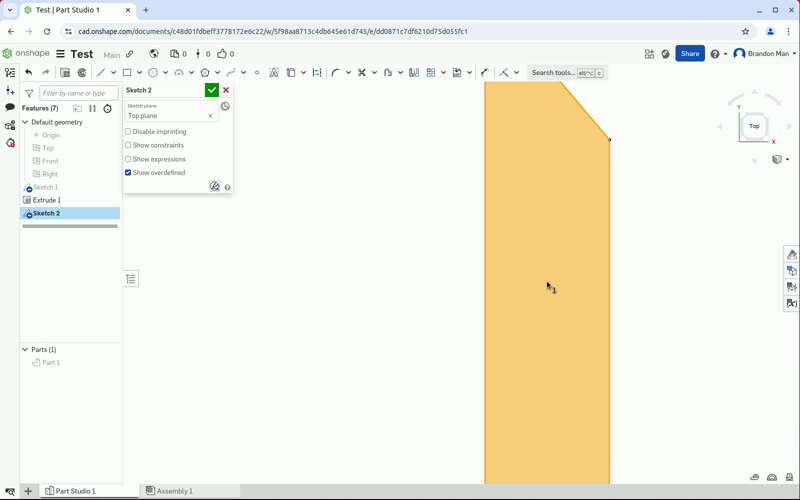
scroll(-6)
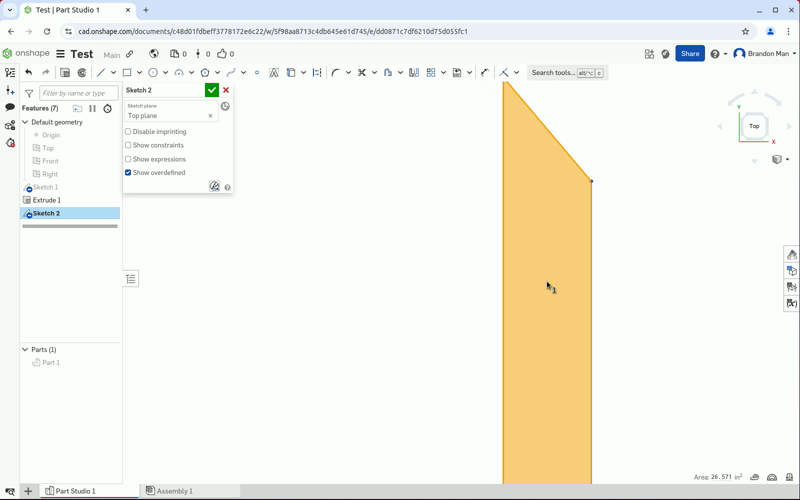
scroll(-6)
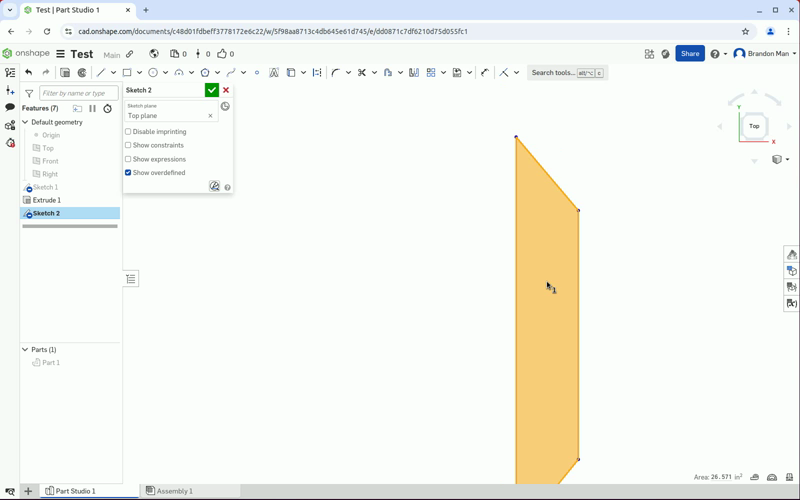
scroll(-6)
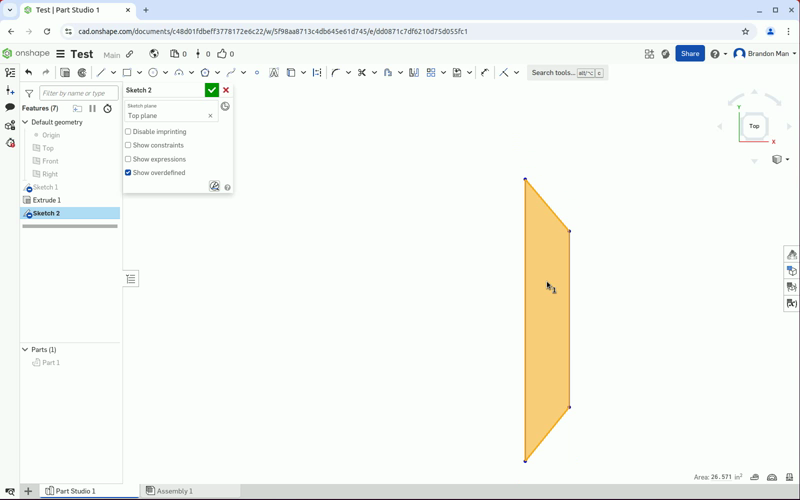
scroll(-6)
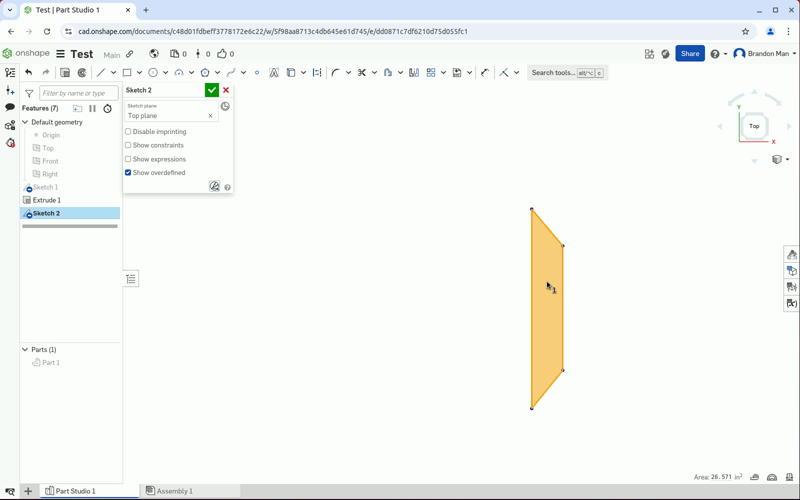
scroll(-6)
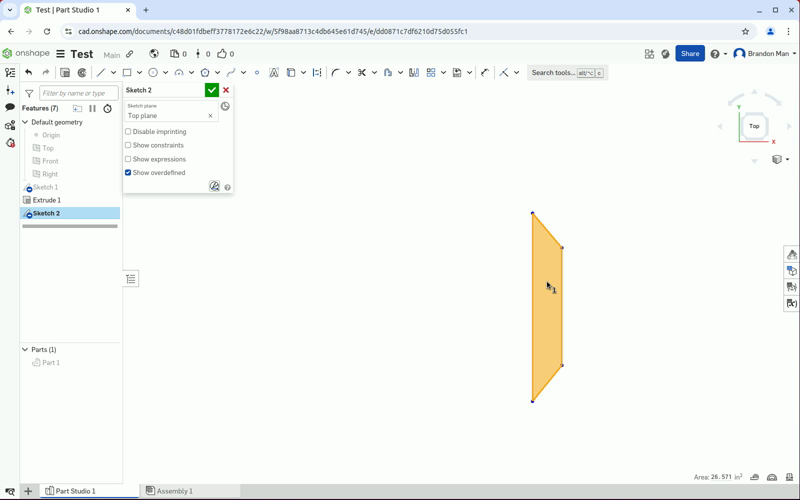
scroll(-6)
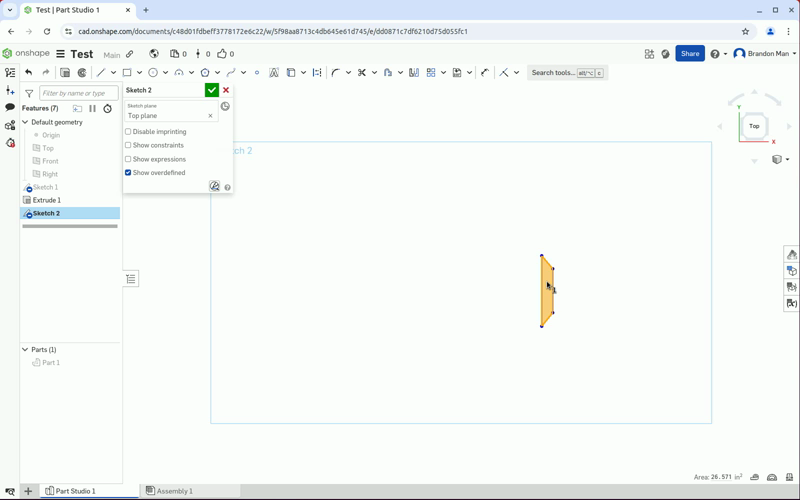
mouse_move(73, 352)
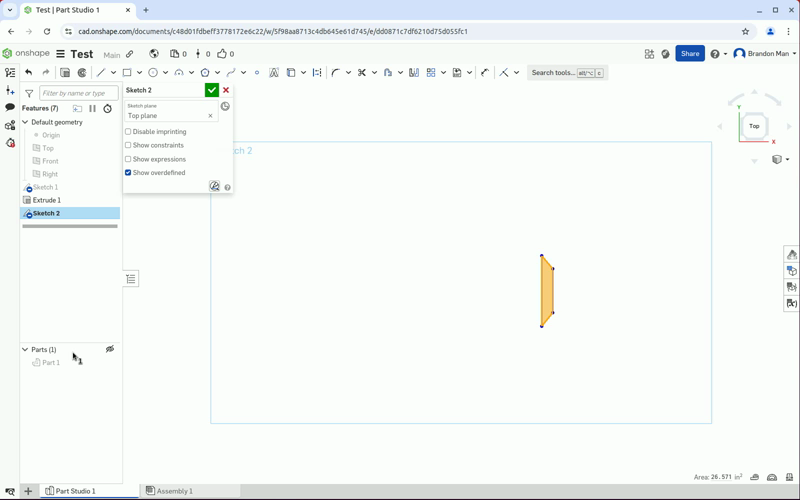
key(shift+y)
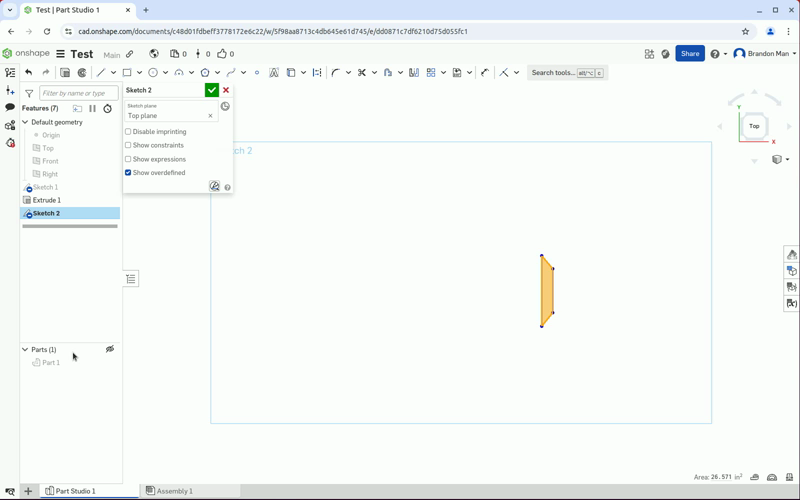
key(shift+e)
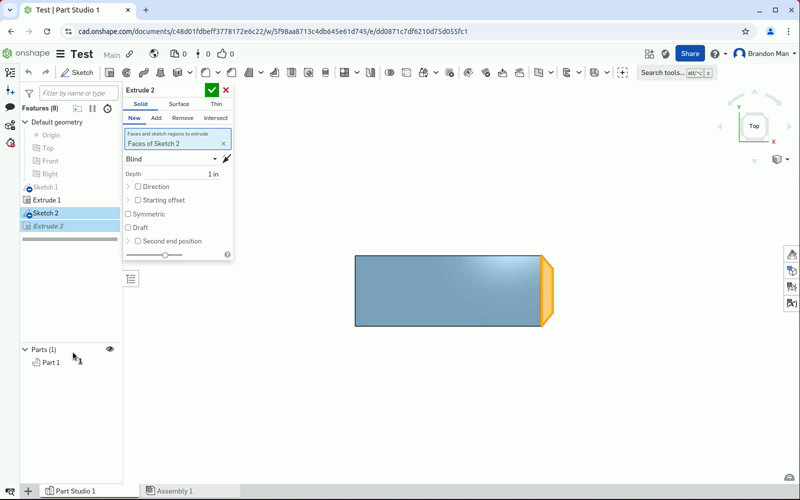
mouse_move(143, 106)
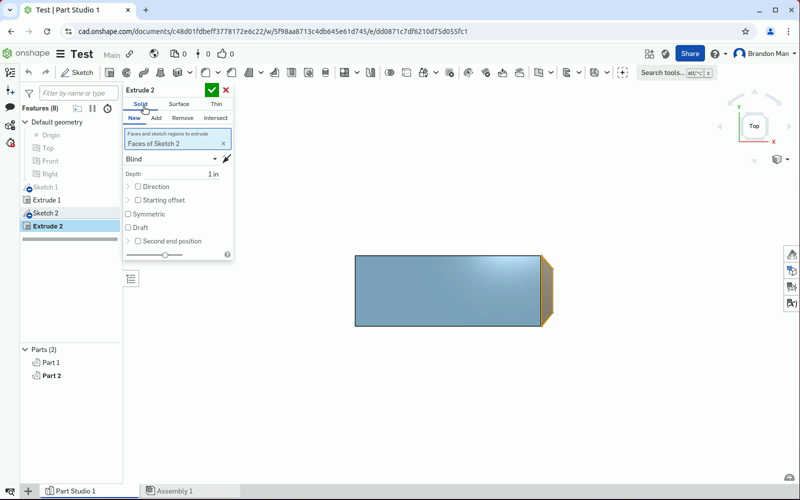
click(143, 106)
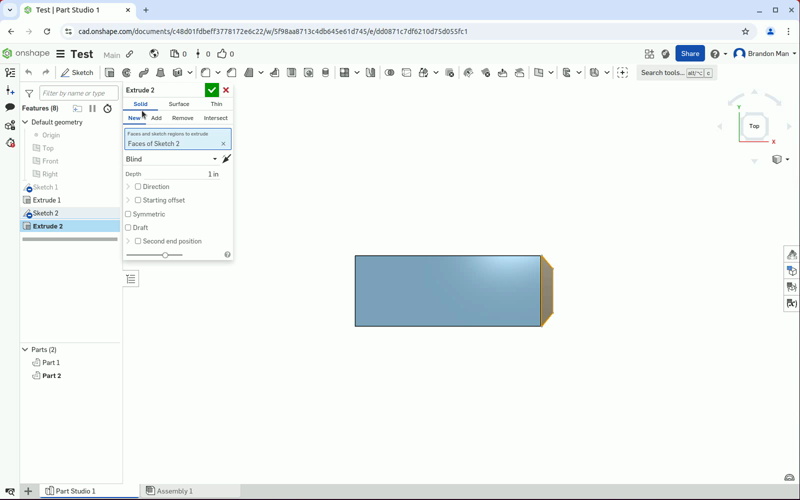
mouse_move(137, 120)
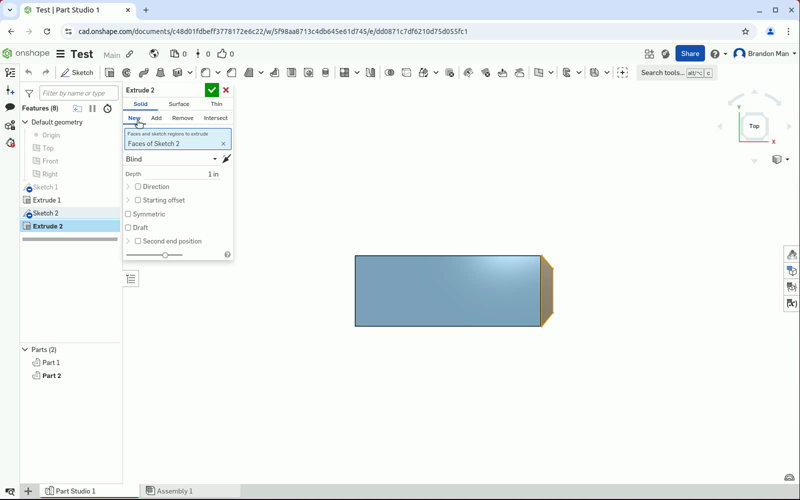
click(137, 120)
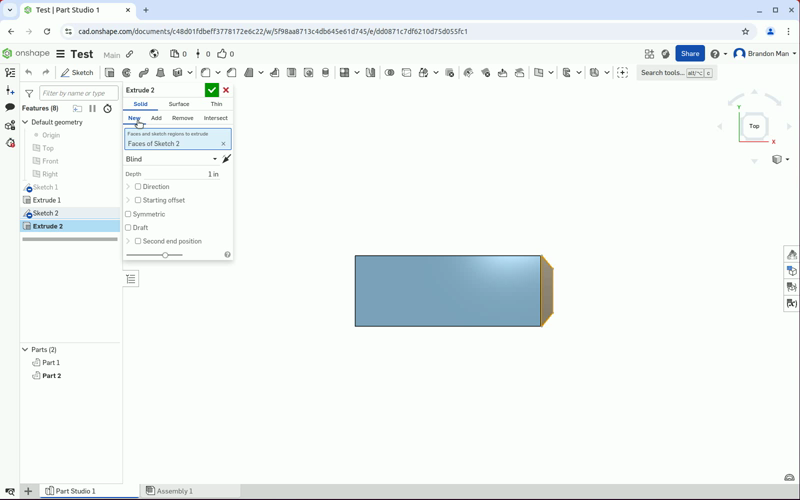
key(tab, 4)
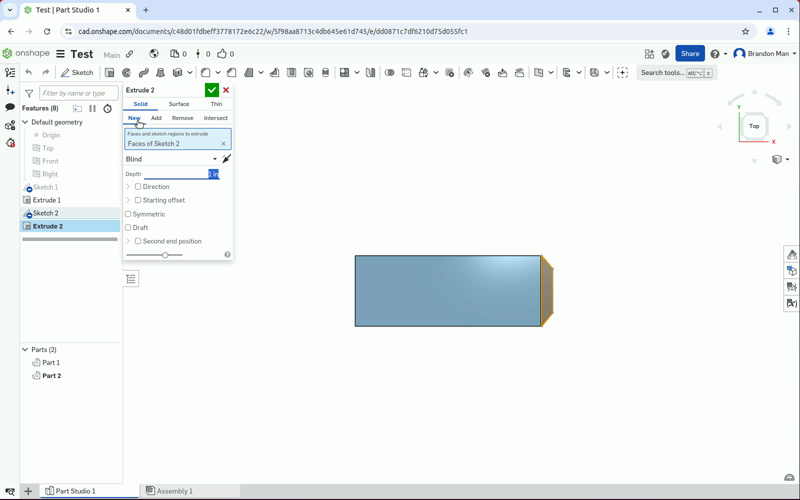
text(23.108)
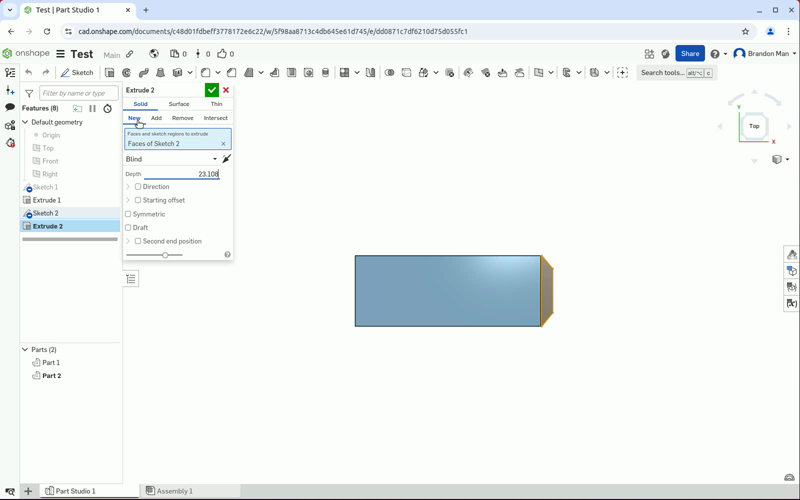
key(enter)
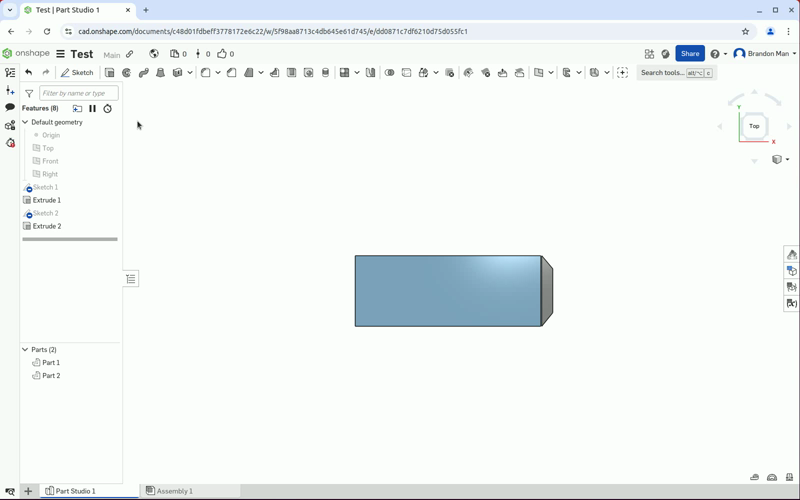
key(shift+h)
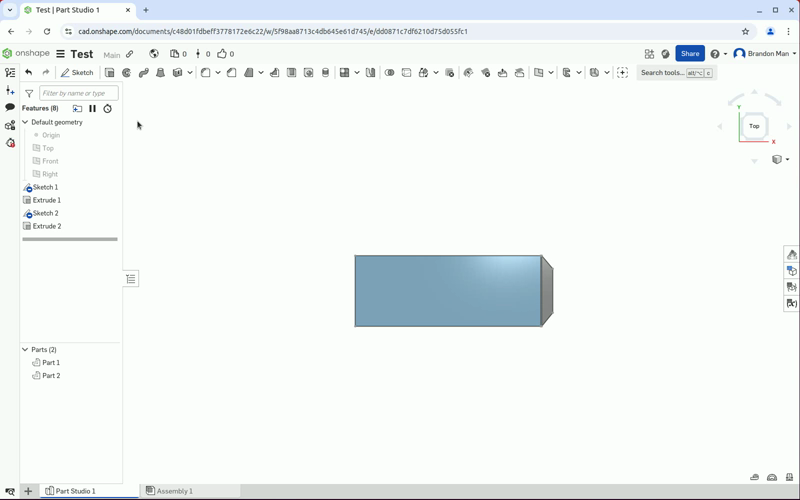
key(shift+h)
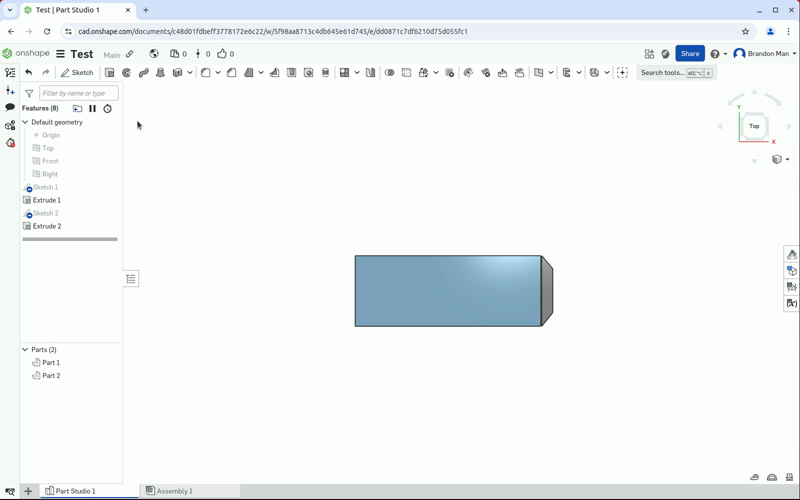
mouse_move(73, 189)
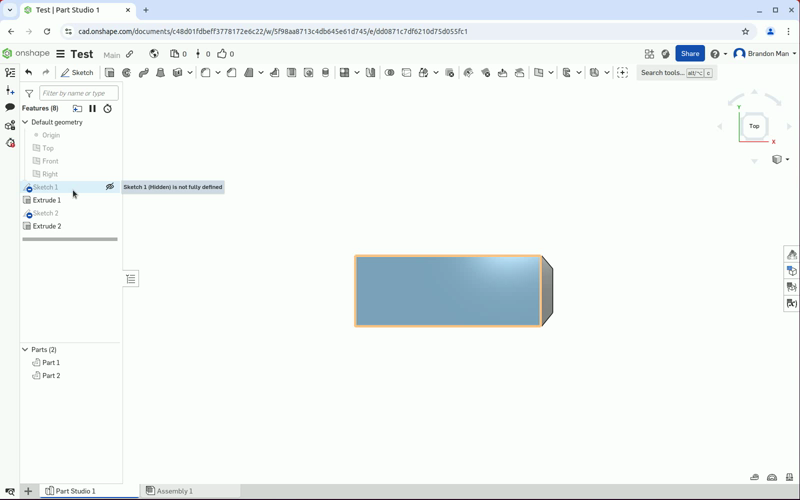
click(73, 189)
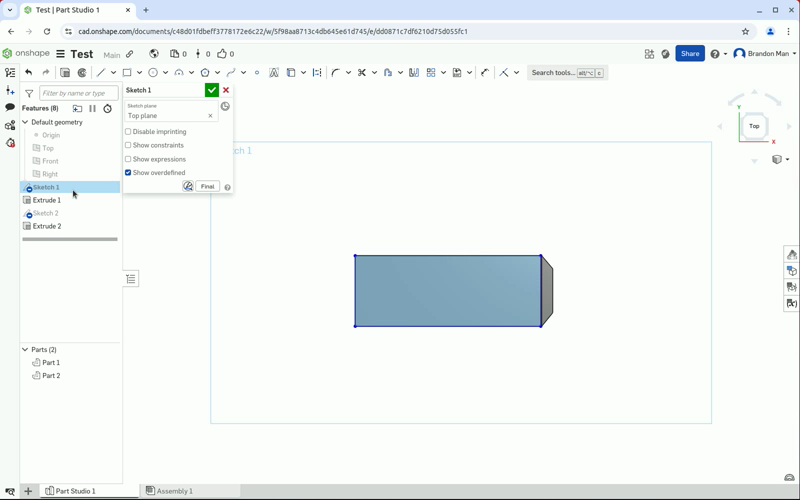
mouse_move(229, 92)
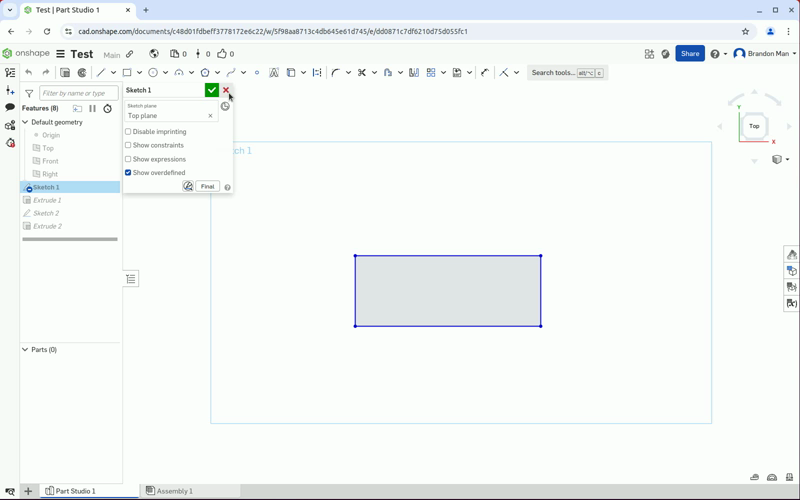
click(229, 92)
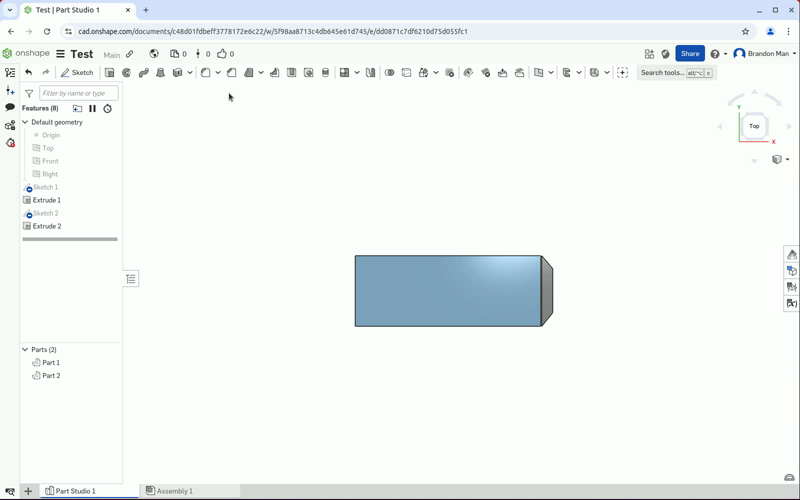
mouse_move(541, 75)
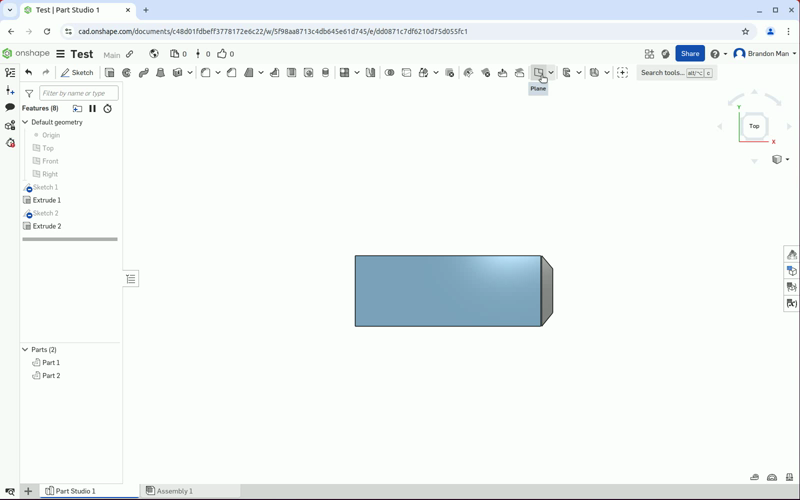
click(541, 75)
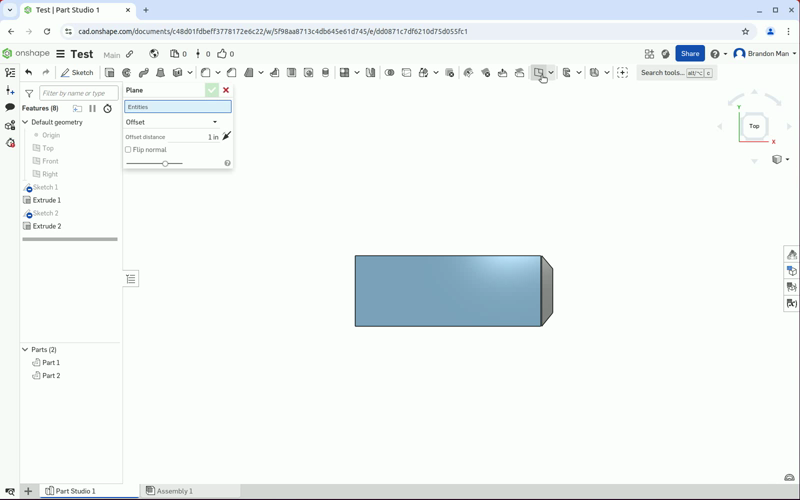
mouse_move(73, 150)
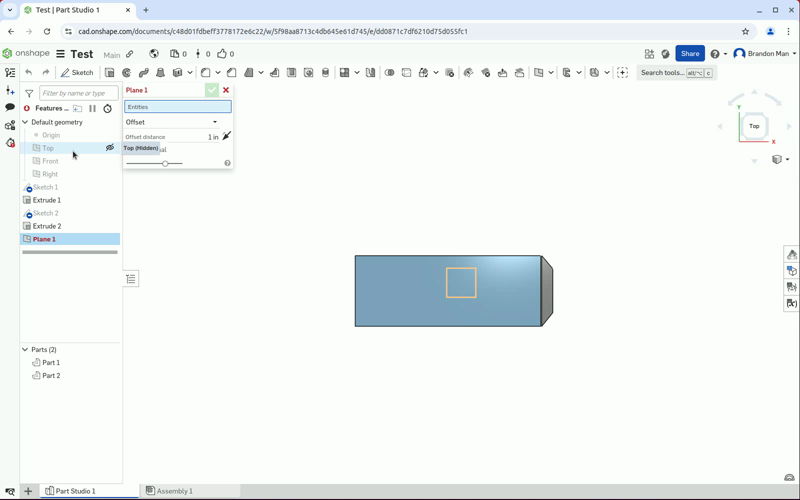
click(73, 150)
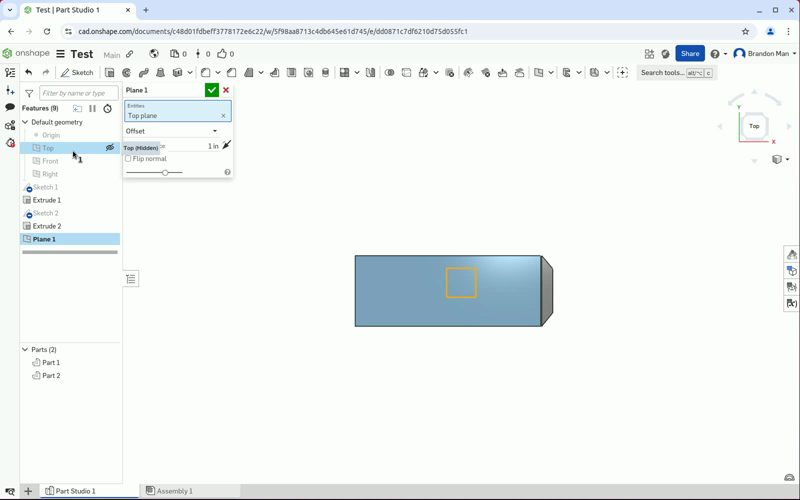
key(tab, 2)
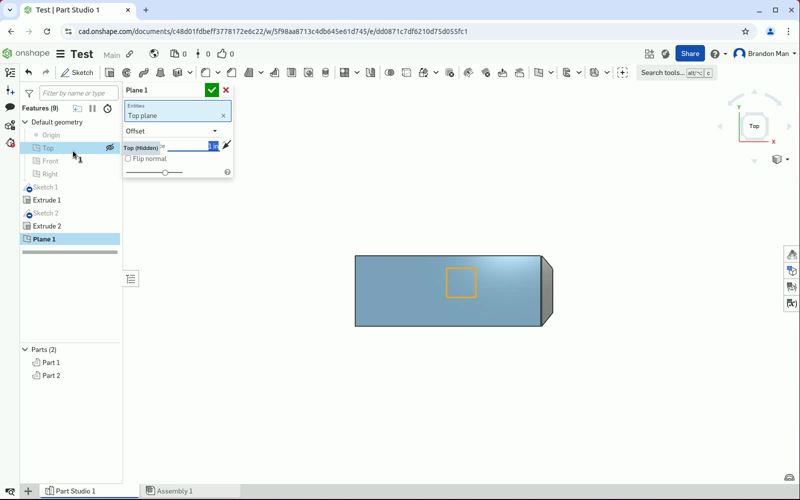
text(23.108)
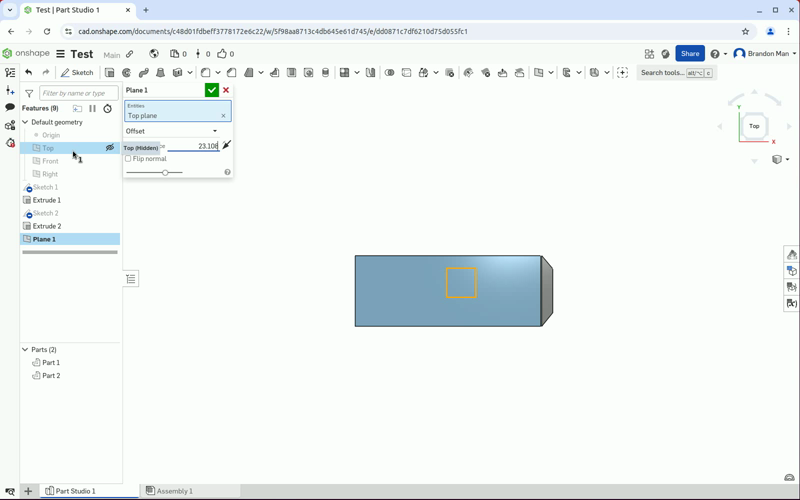
key(enter, 2)
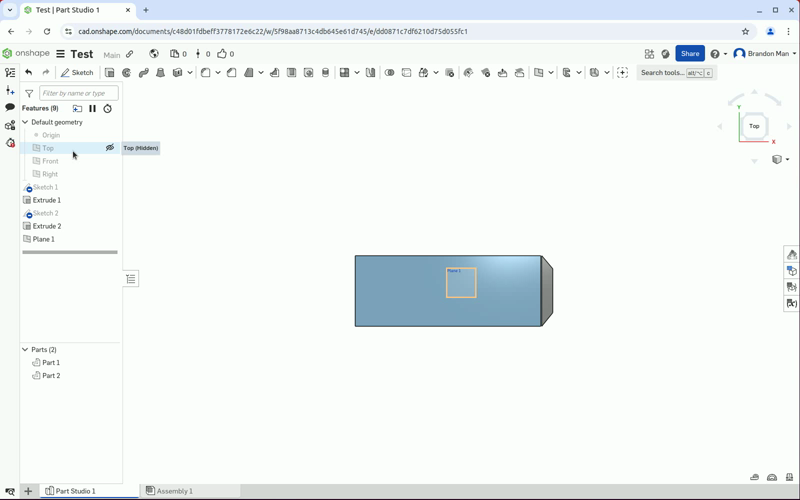
key(shift+s)
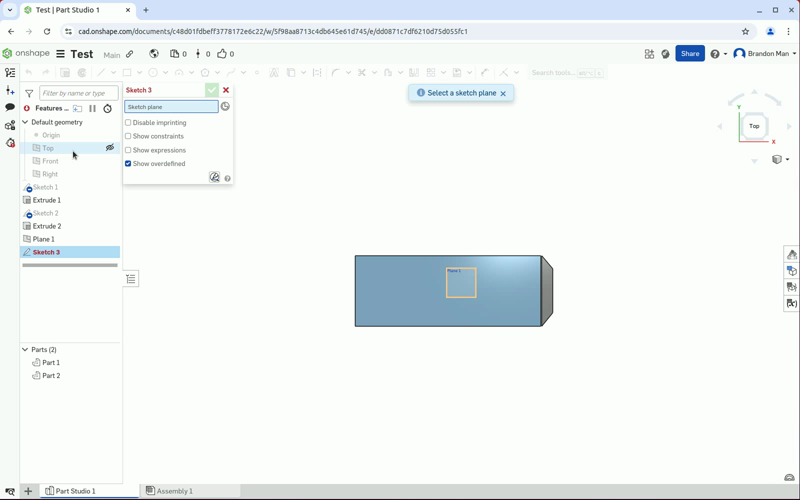
mouse_move(73, 241)
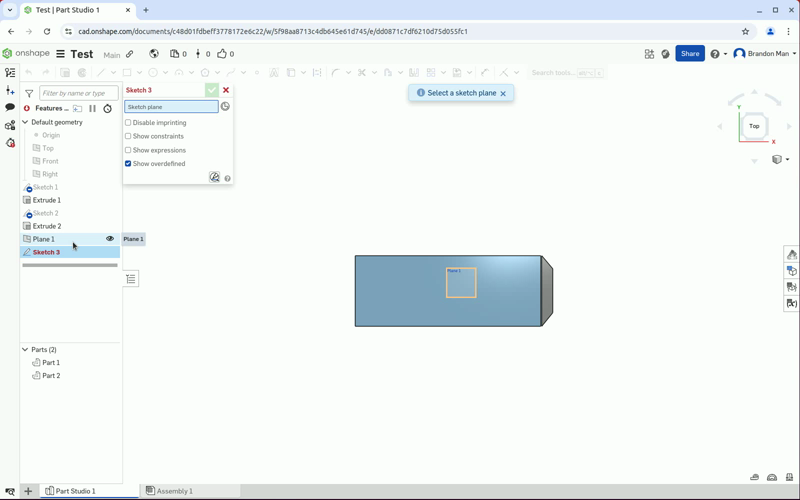
click(73, 241)
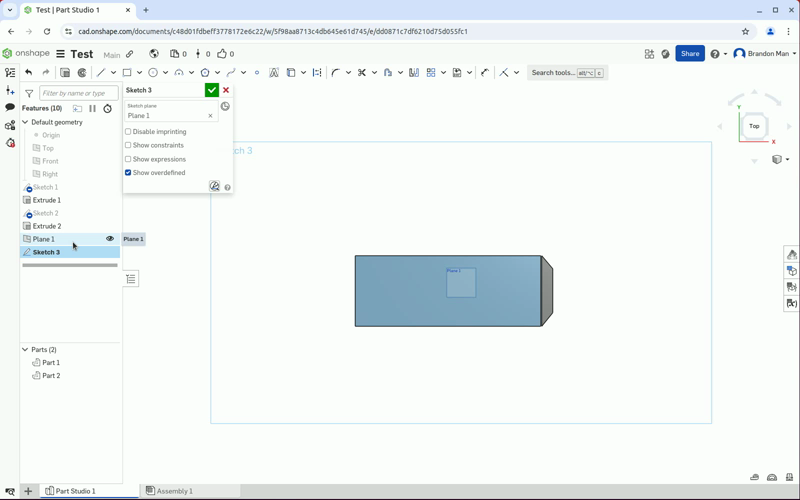
mouse_move(73, 352)
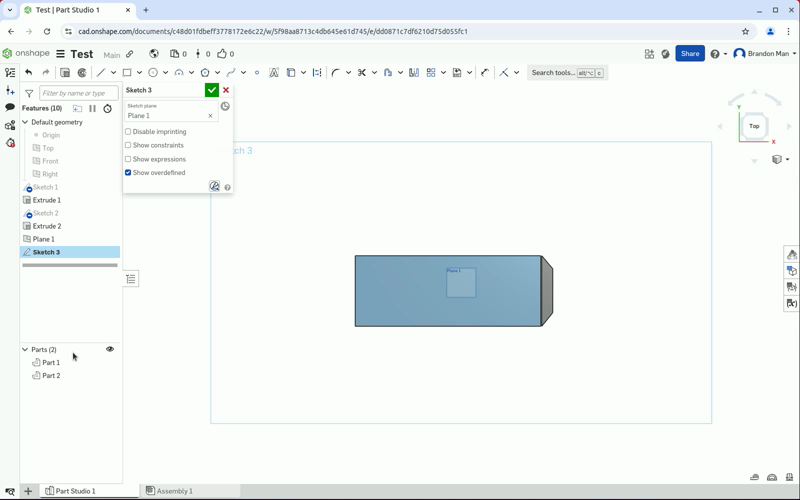
key(y)
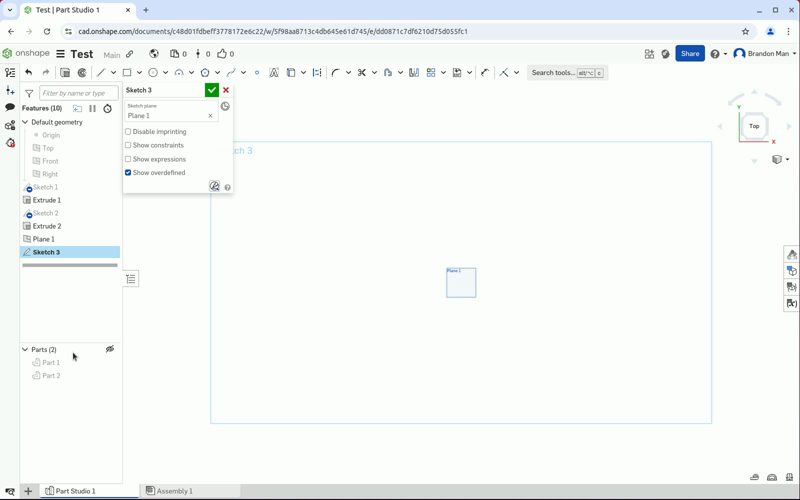
key(c)
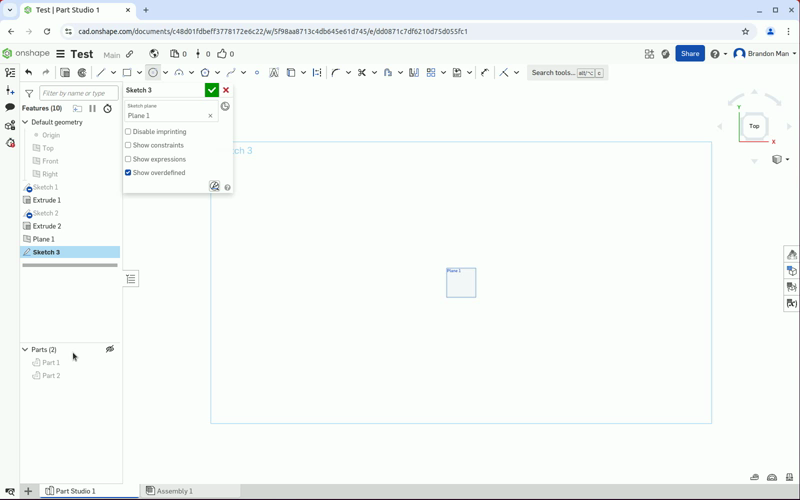
key_down(shift)
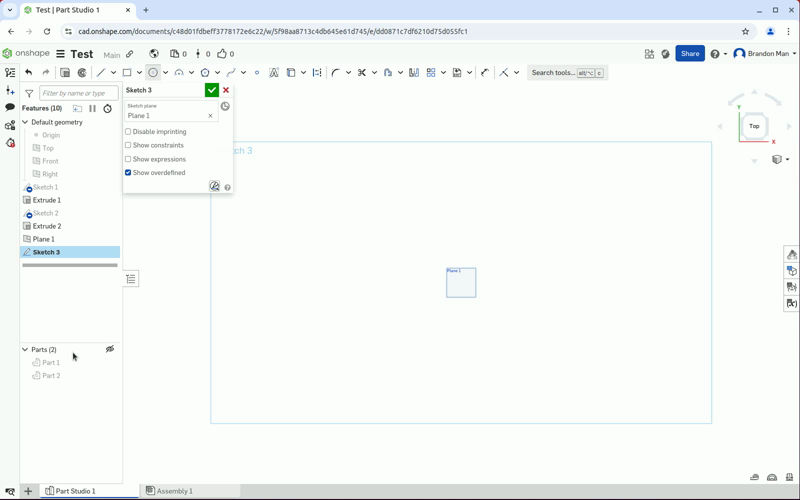
mouse_move(441, 291)
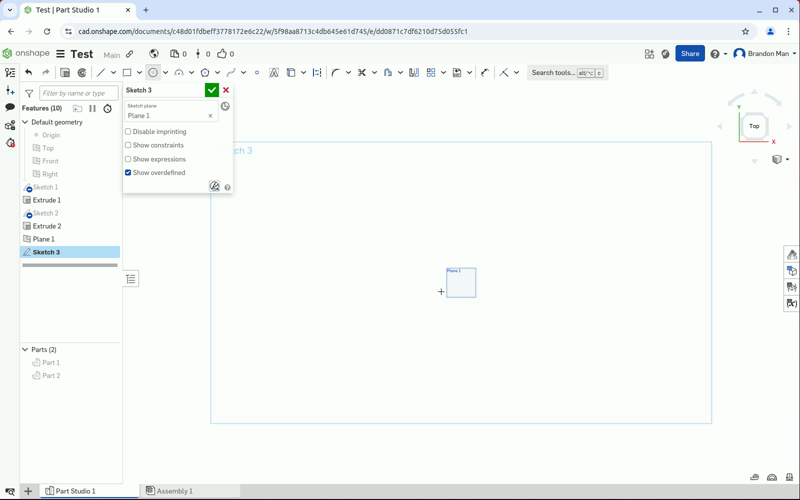
click(441, 291)
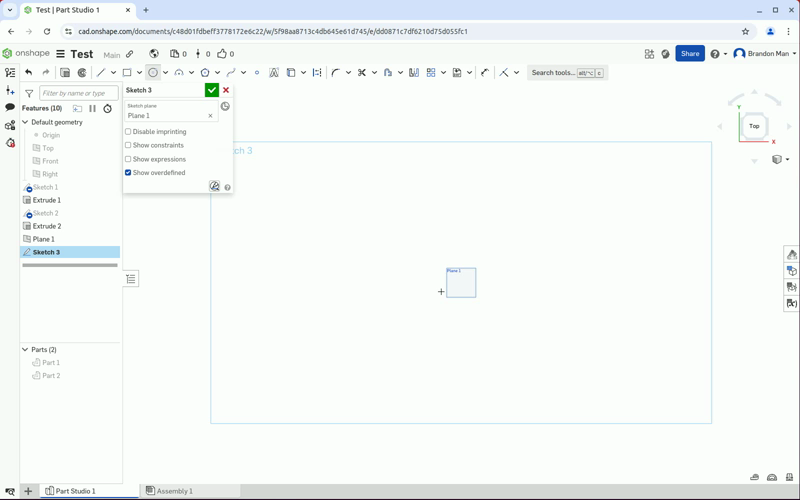
key_up(shift)
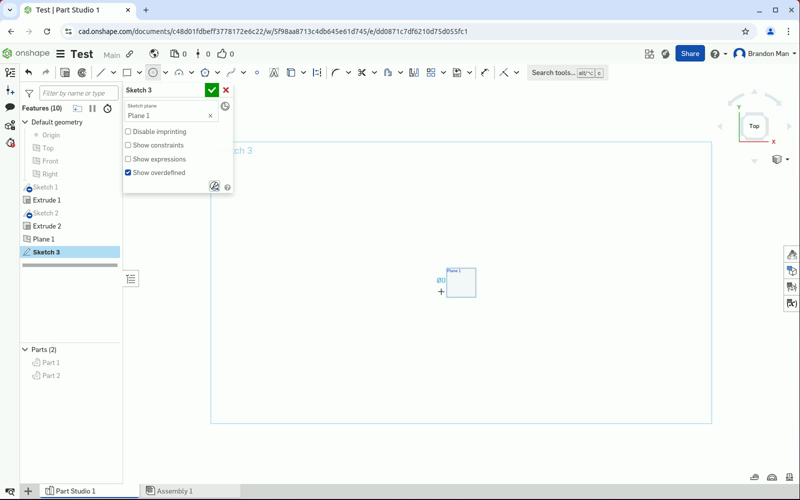
mouse_move(454, 291)
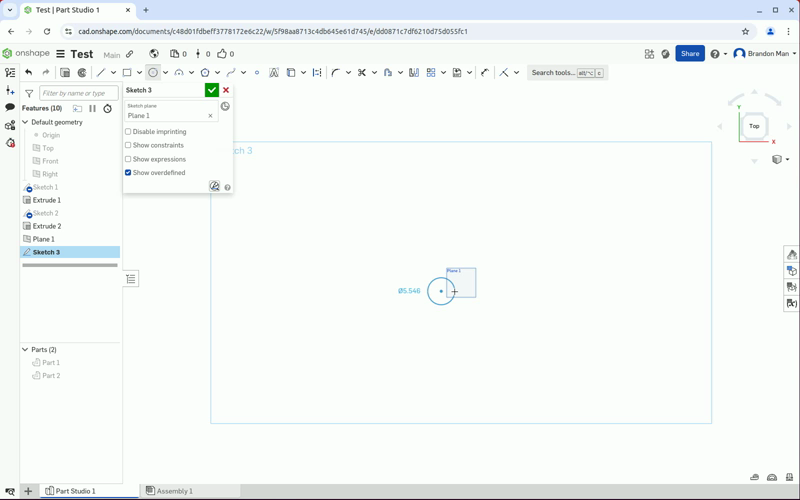
click(454, 291)
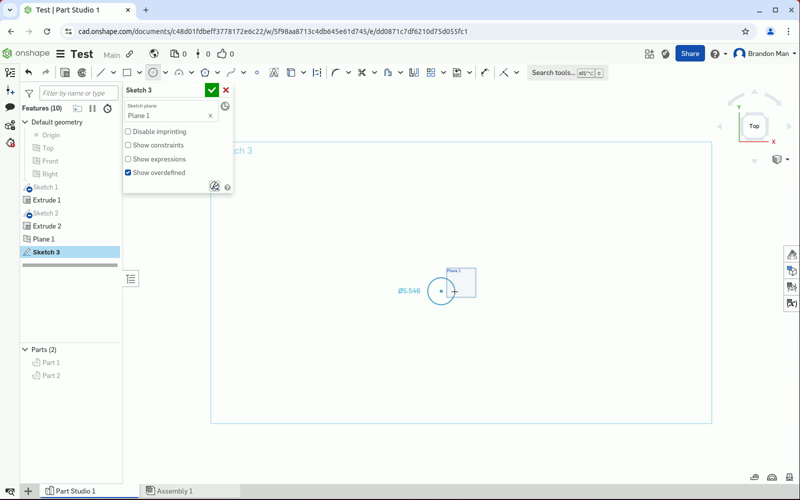
key(esc)
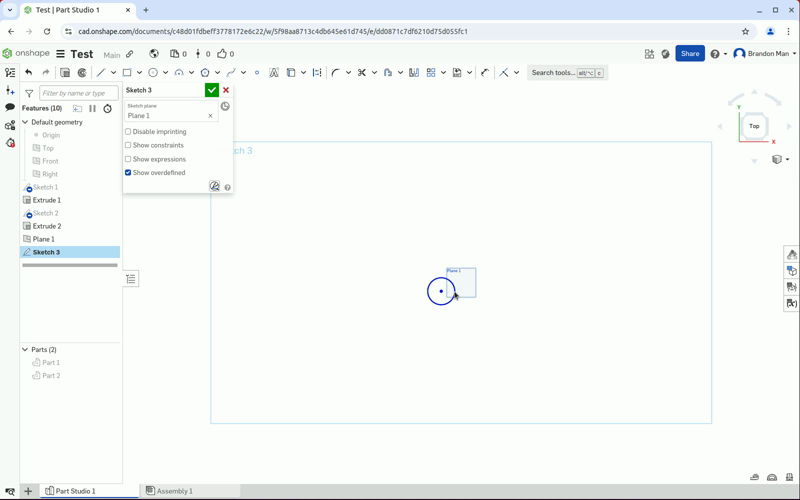
mouse_move(435, 282)
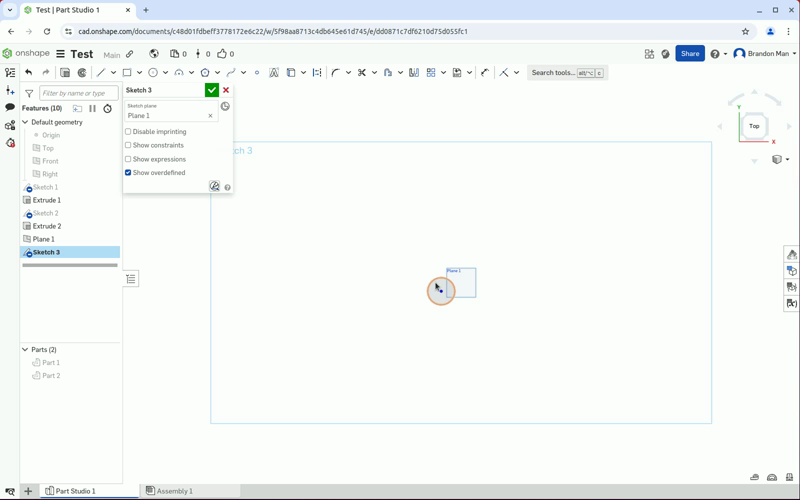
scroll(6)
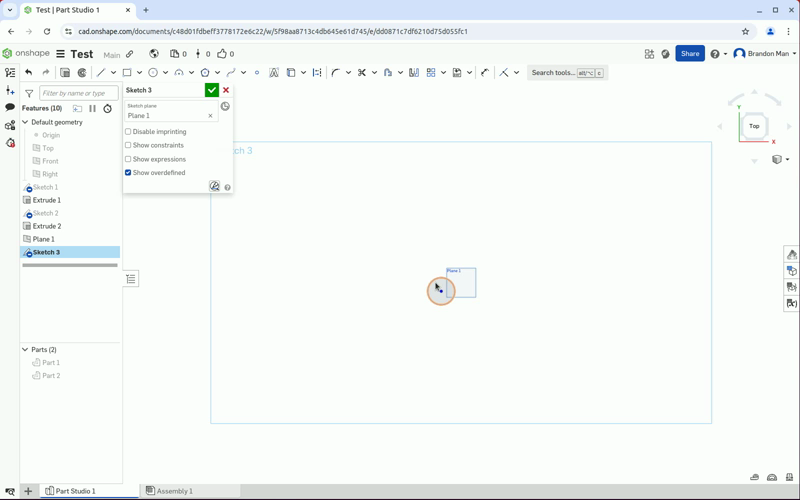
scroll(6)
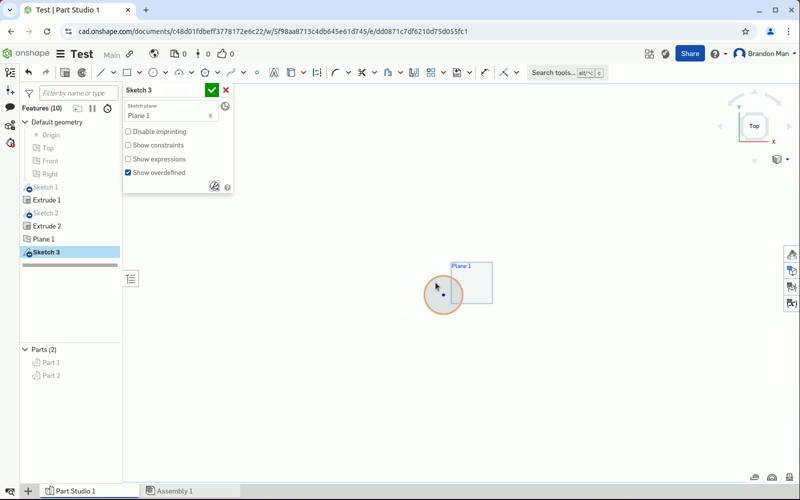
scroll(6)
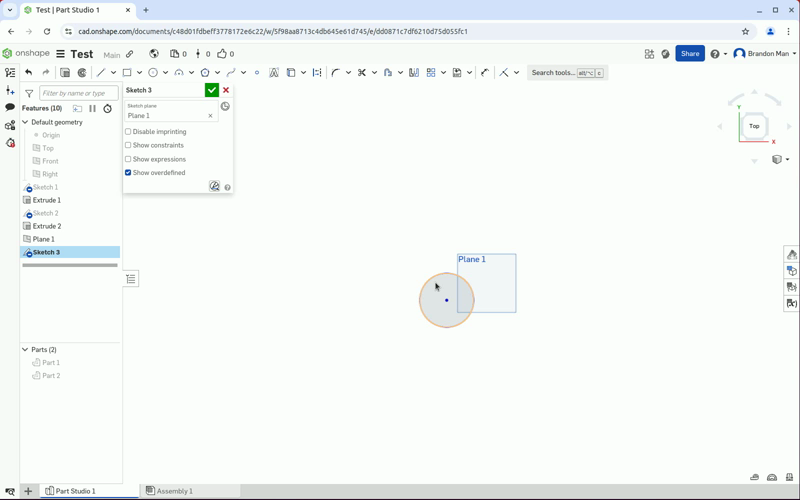
scroll(6)
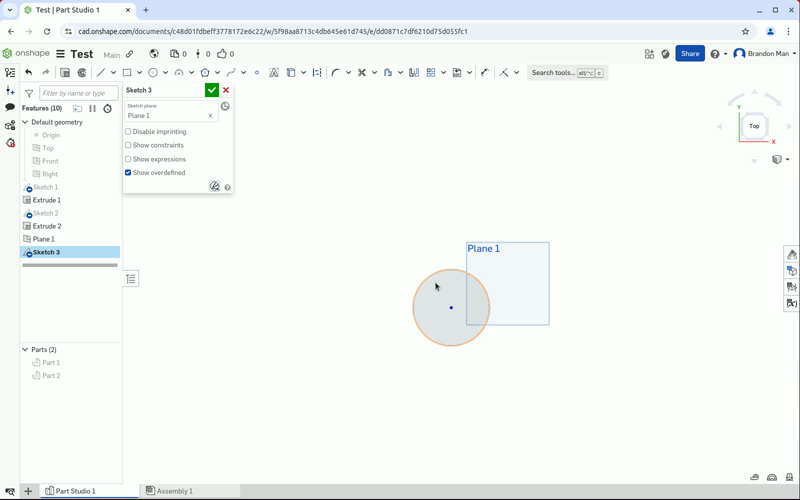
scroll(6)
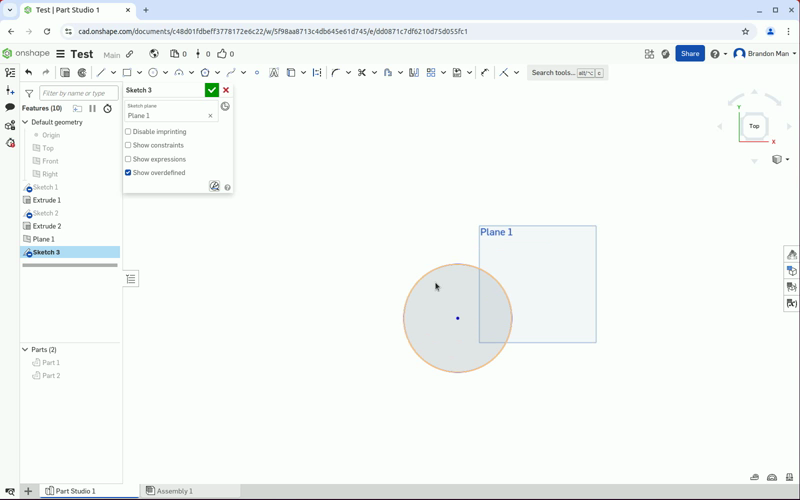
scroll(6)
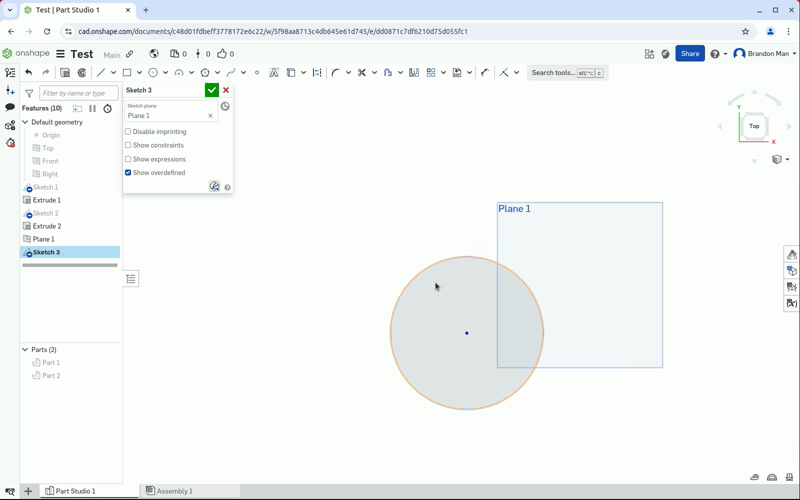
scroll(6)
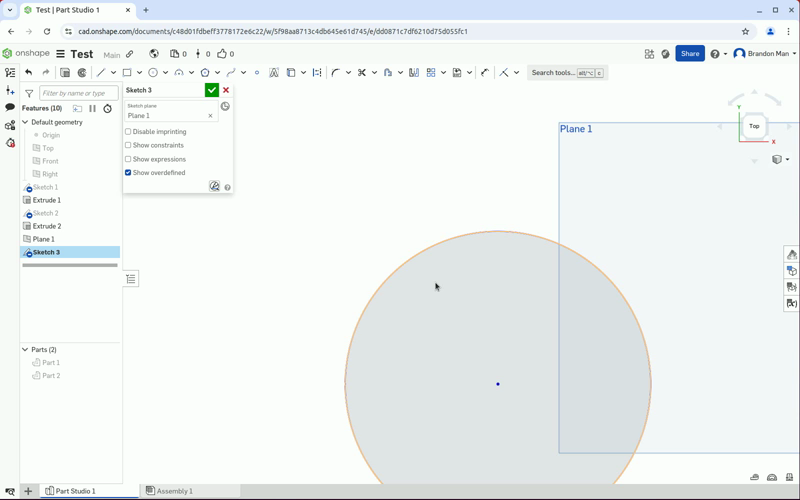
click(435, 282)
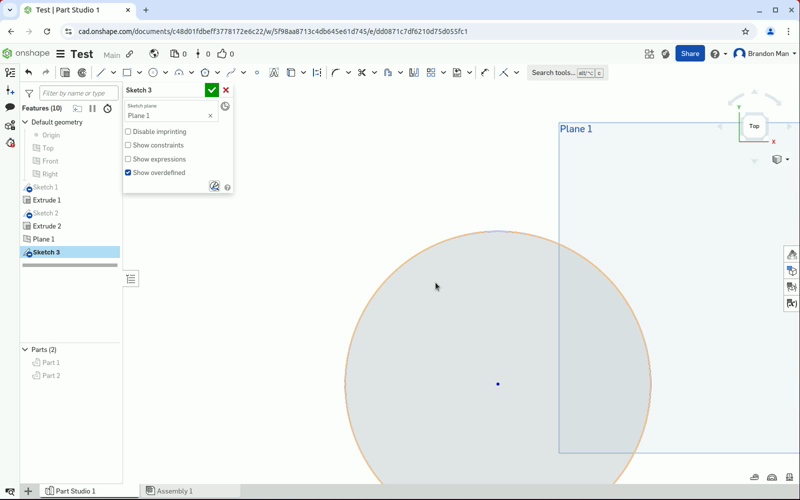
scroll(-6)
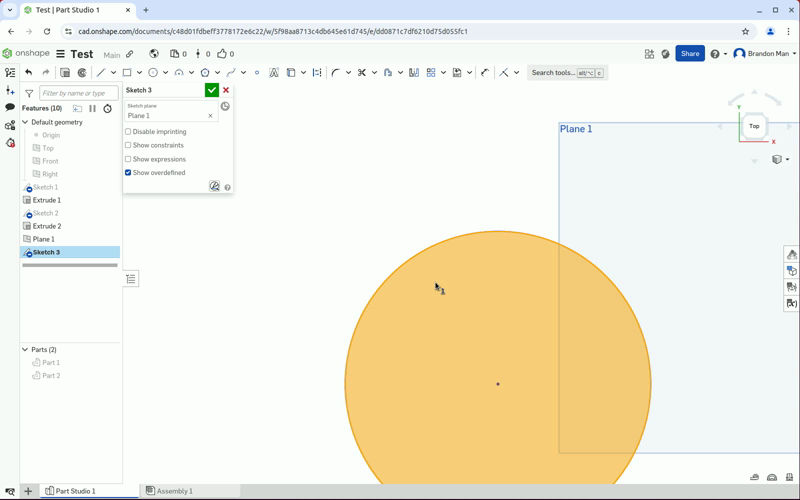
scroll(-6)
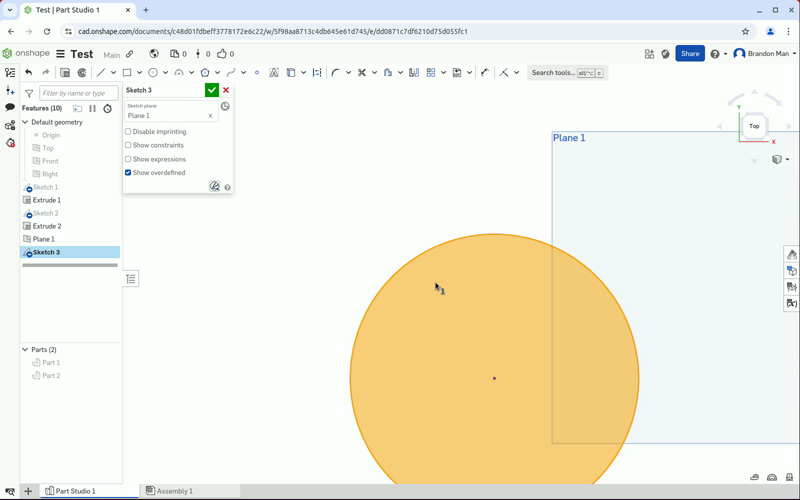
scroll(-6)
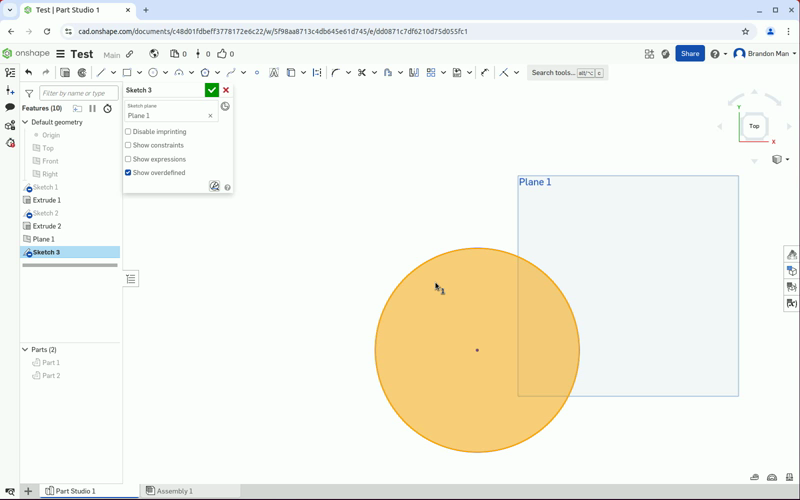
scroll(-6)
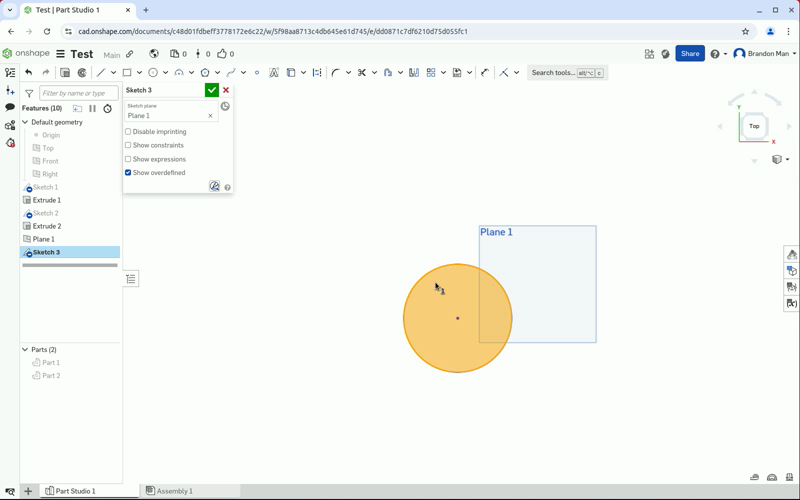
scroll(-6)
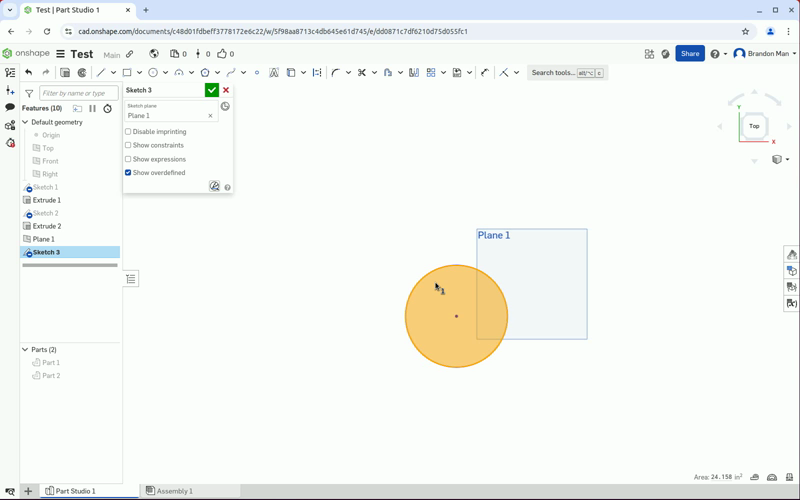
scroll(-6)
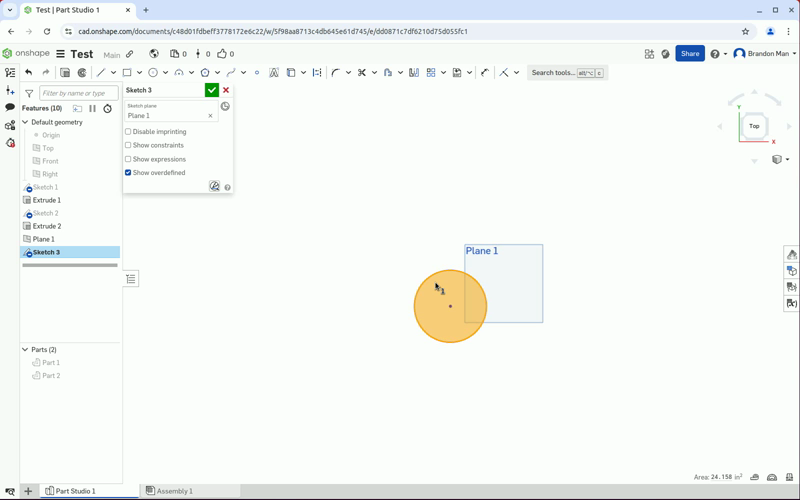
scroll(-6)
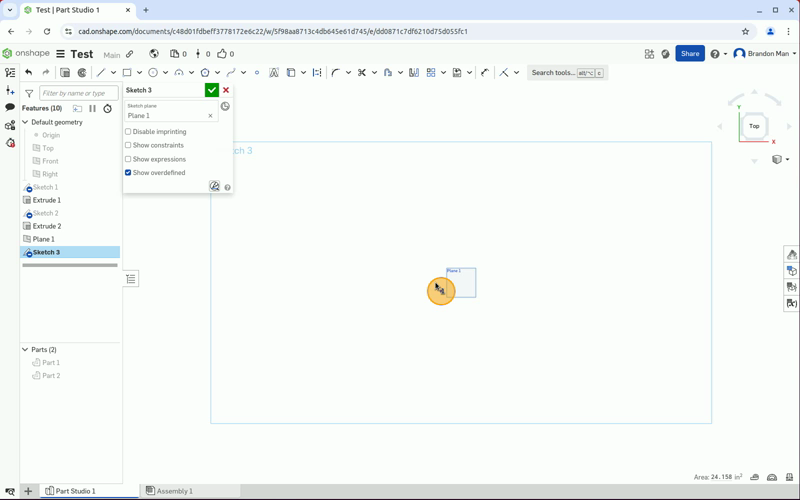
mouse_move(73, 352)
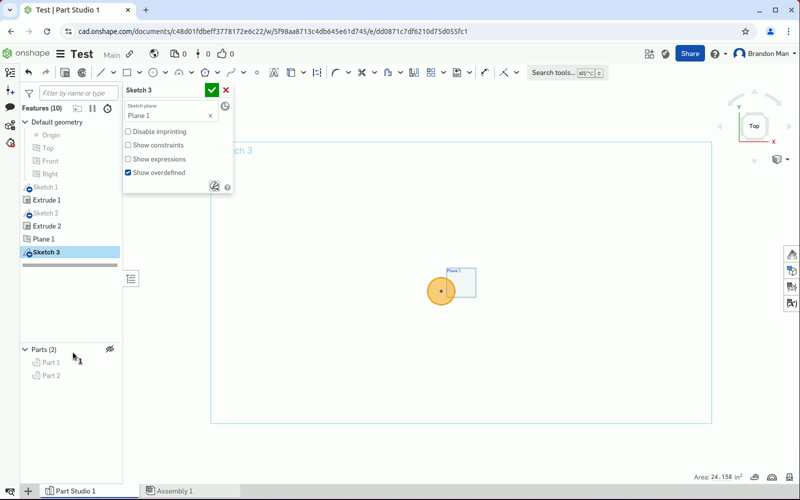
key(shift+y)
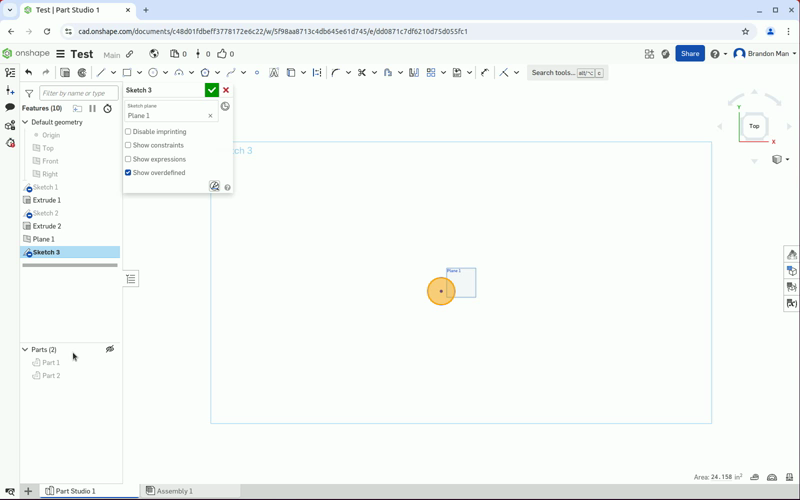
key(shift+e)
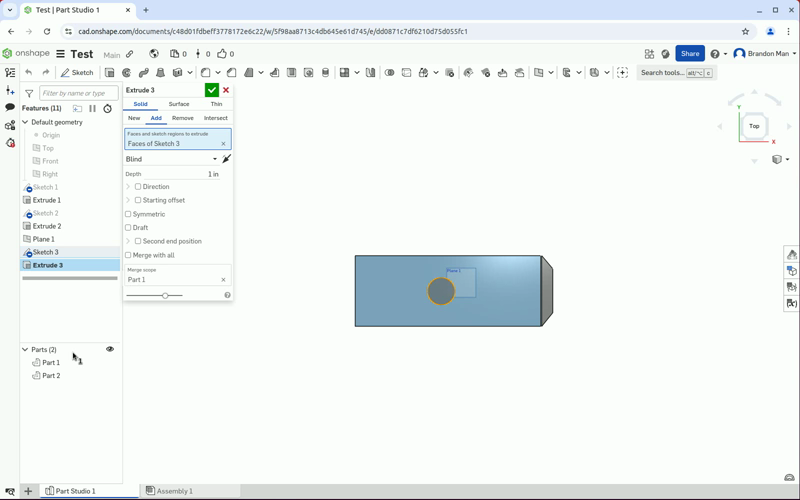
mouse_move(143, 106)
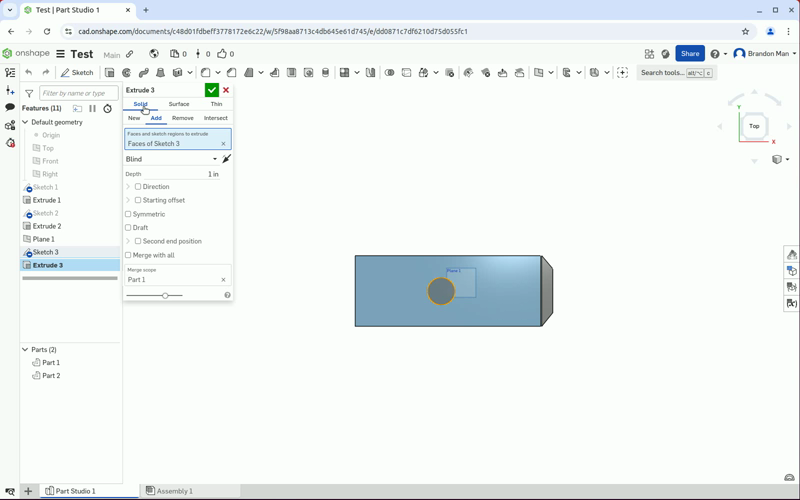
click(143, 106)
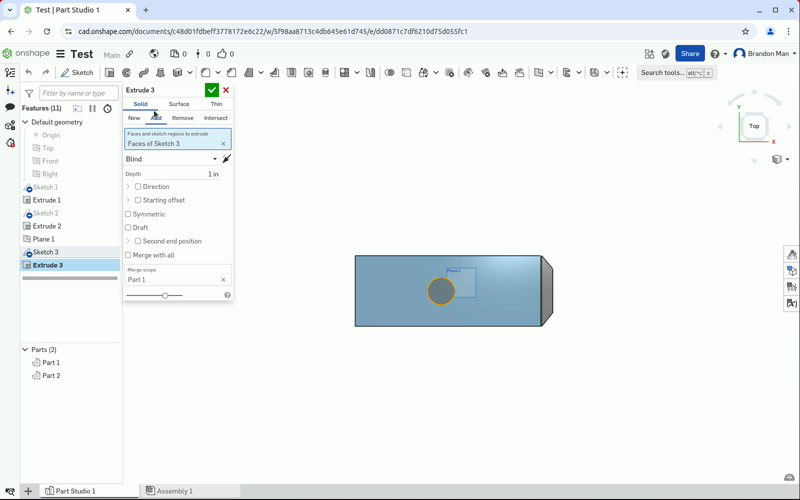
mouse_move(186, 120)
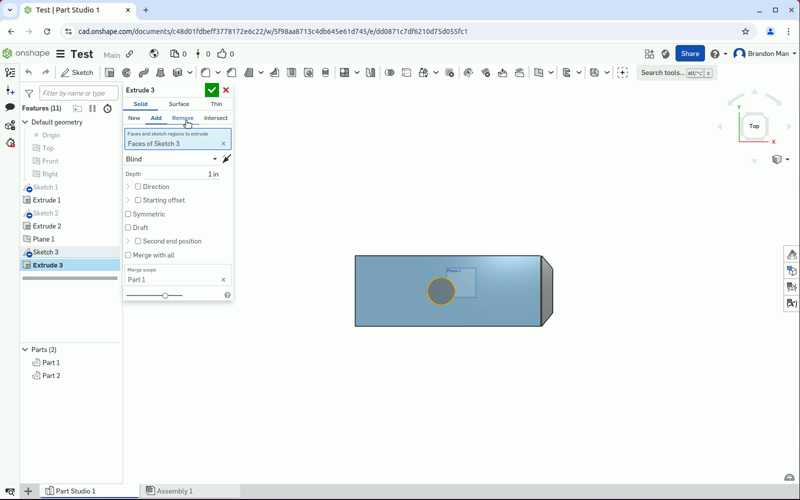
click(186, 120)
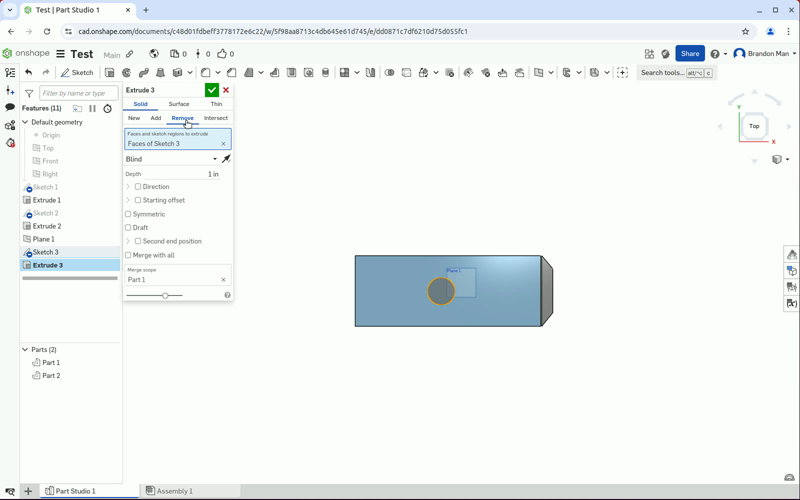
key(tab, 4)
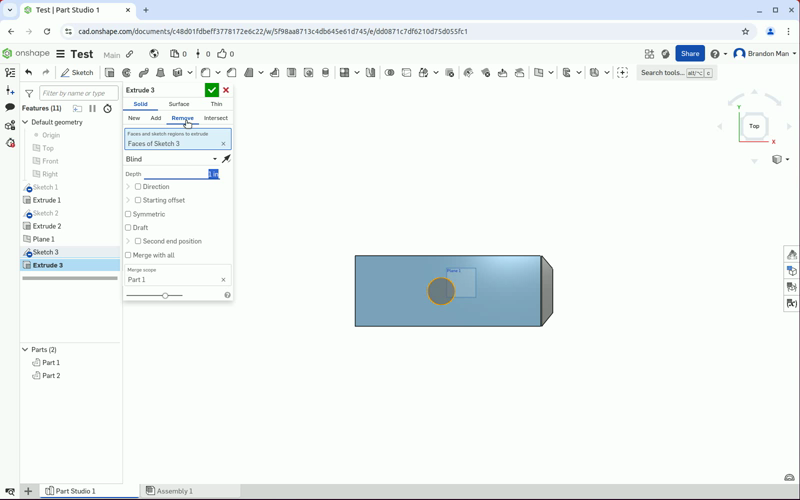
text(9.147)
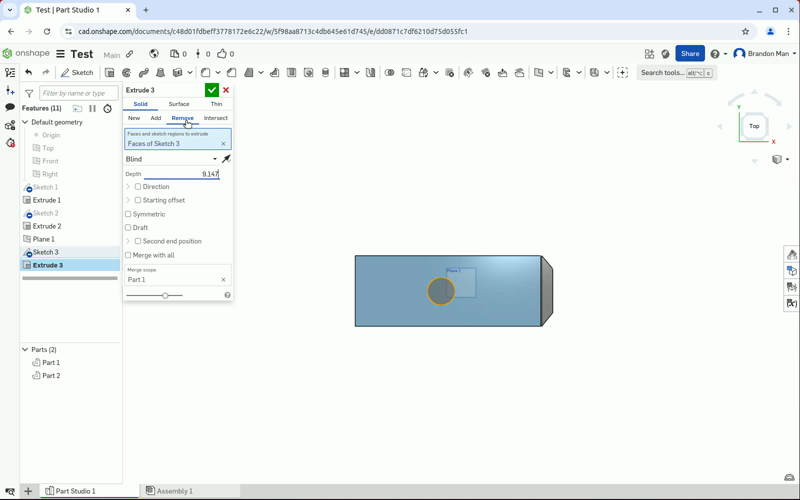
key(tab, 6)
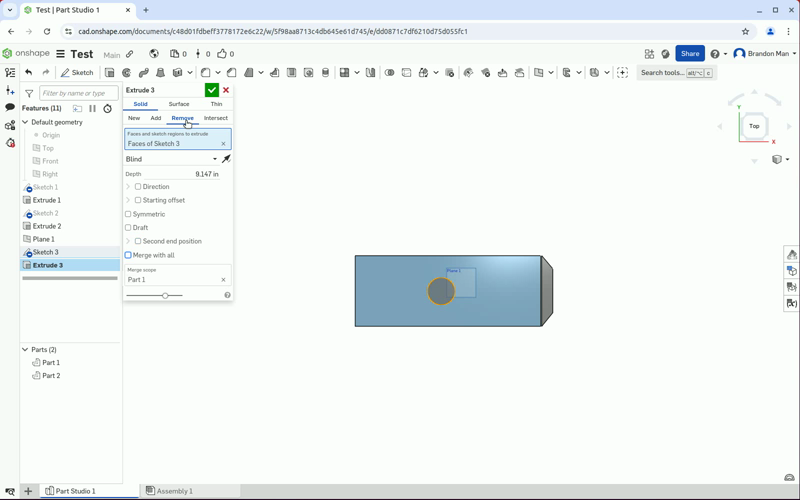
key(space)
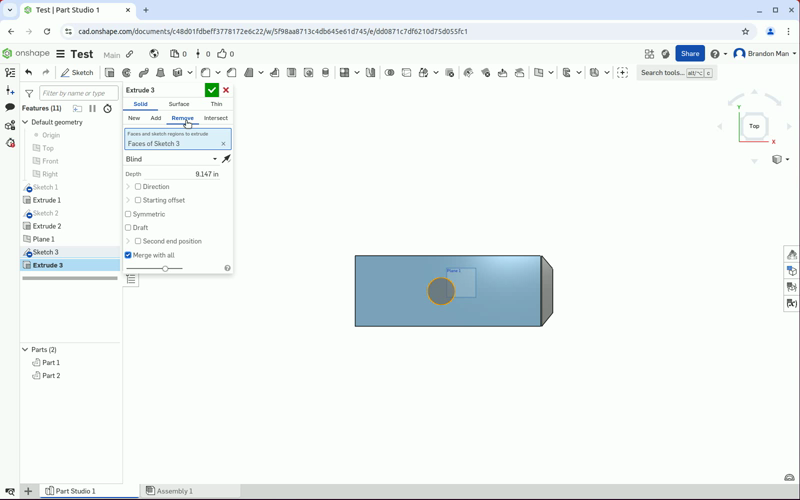
key(enter)
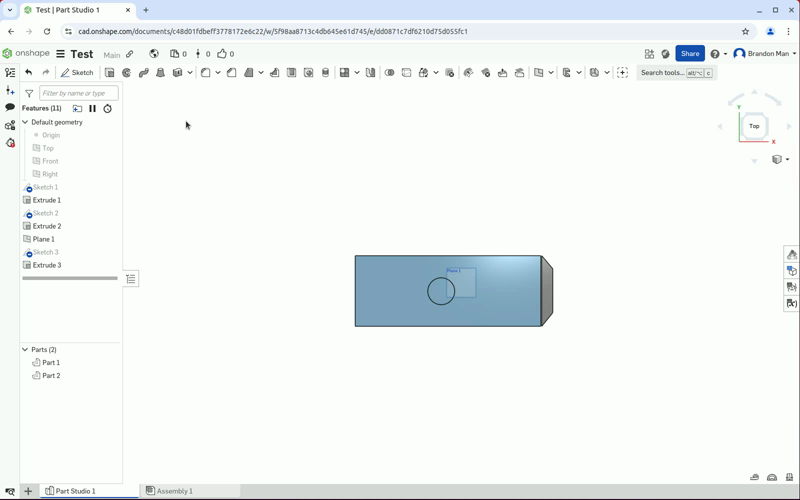
key(shift+h)
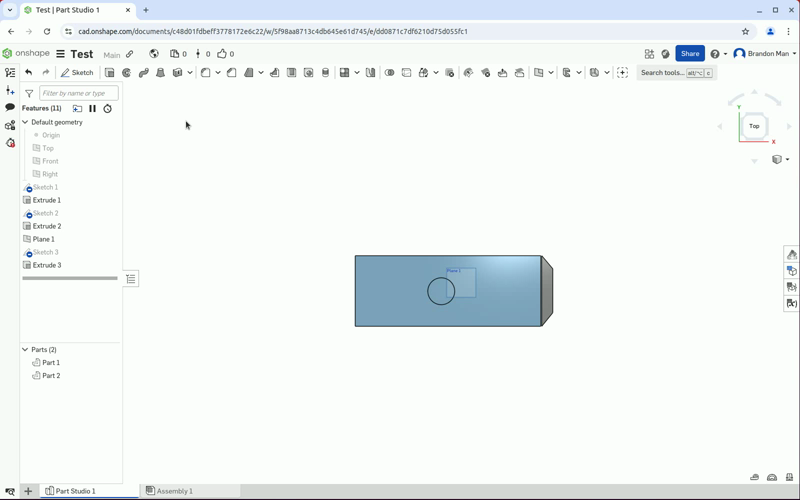
key(shift+h)
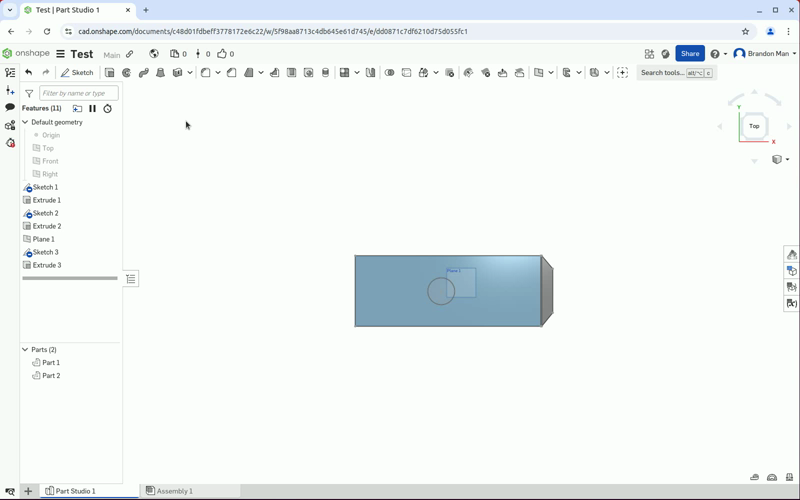
key(shift+7)
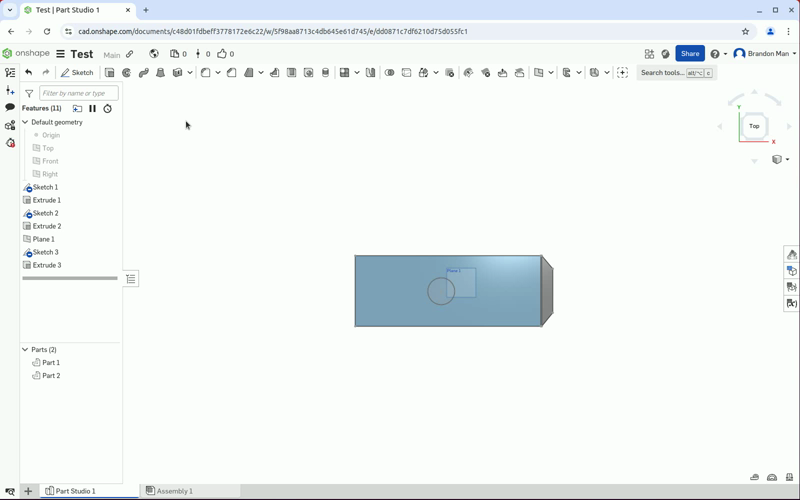
key(up, 3)
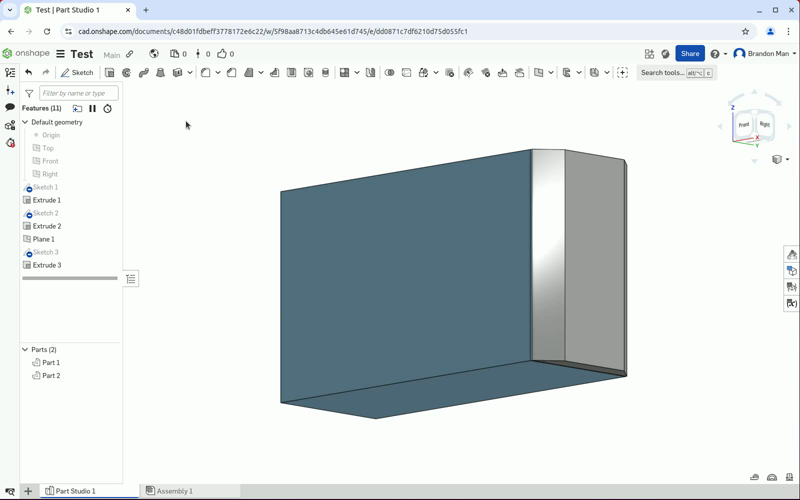
key(left, 3)
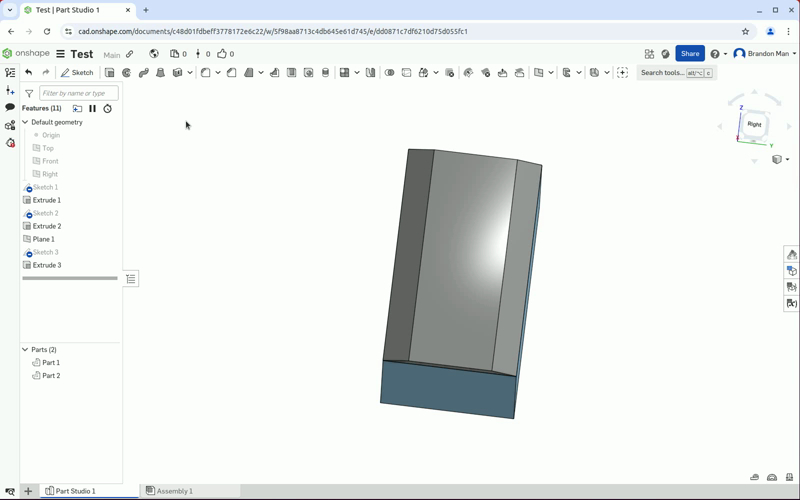
key(right, 3)
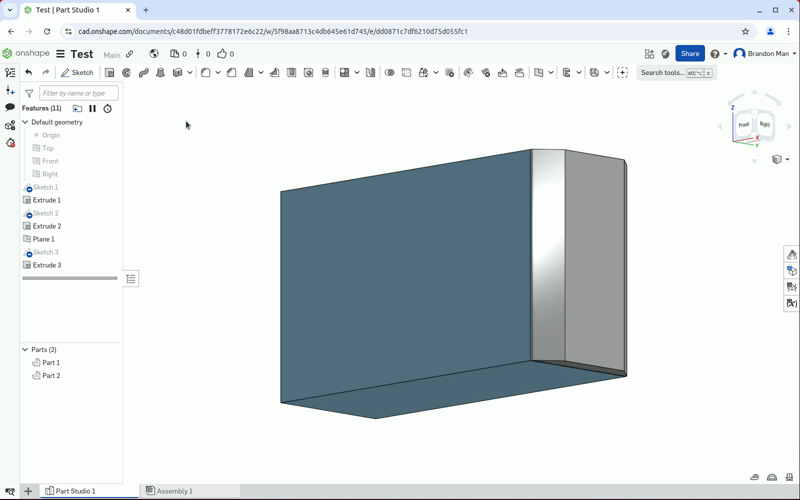
key(down, 3)
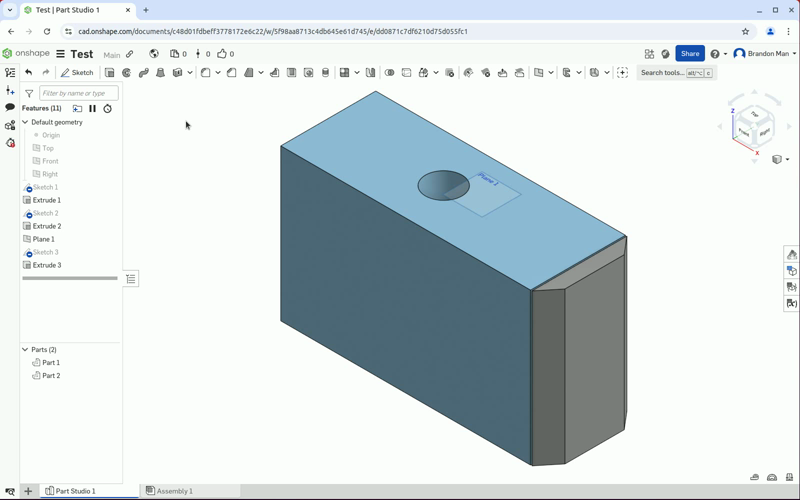
mouse_move(73, 189)
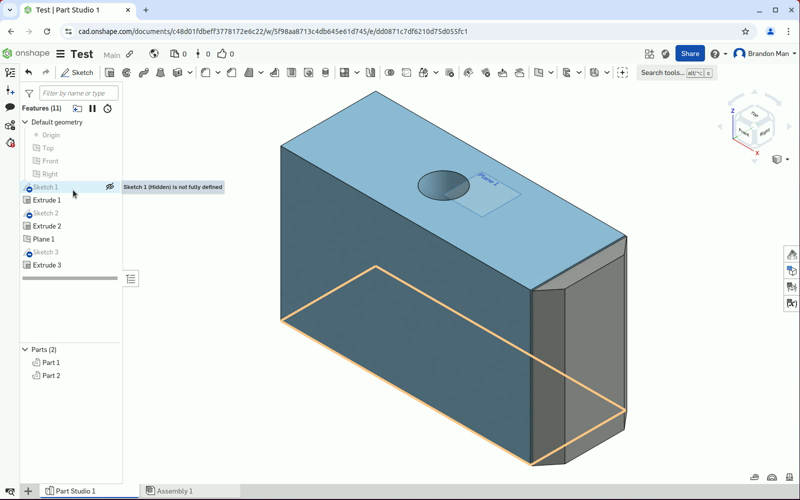
click(73, 189)